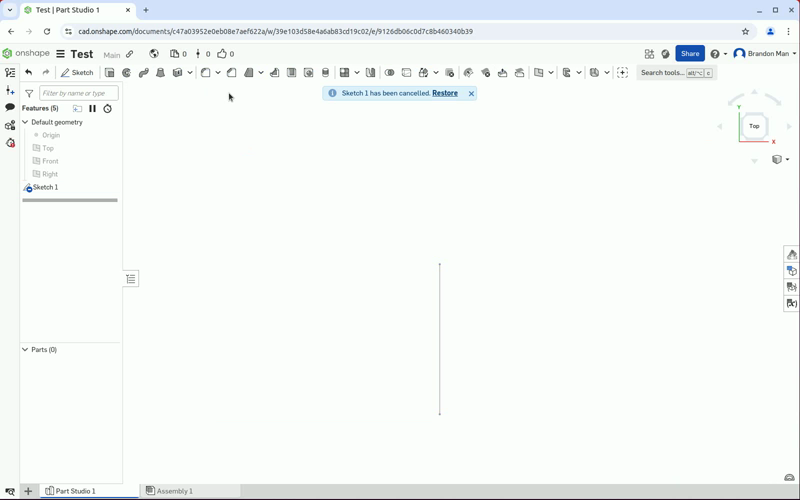
key(shift+h)
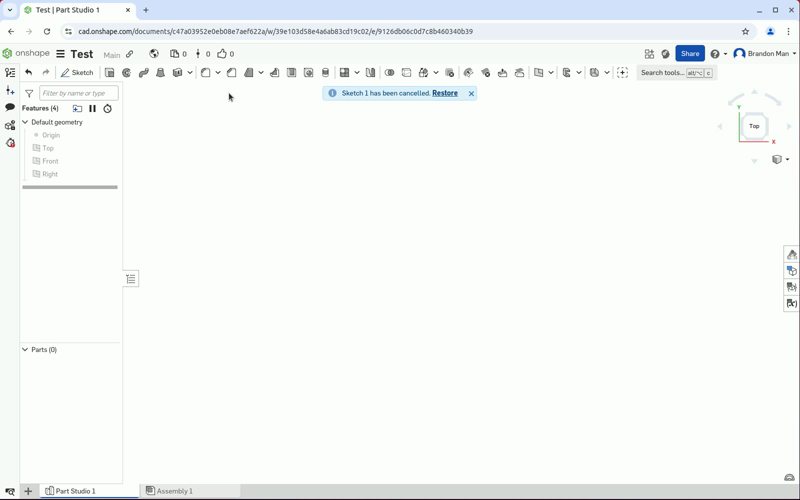
mouse_move(73, 352)
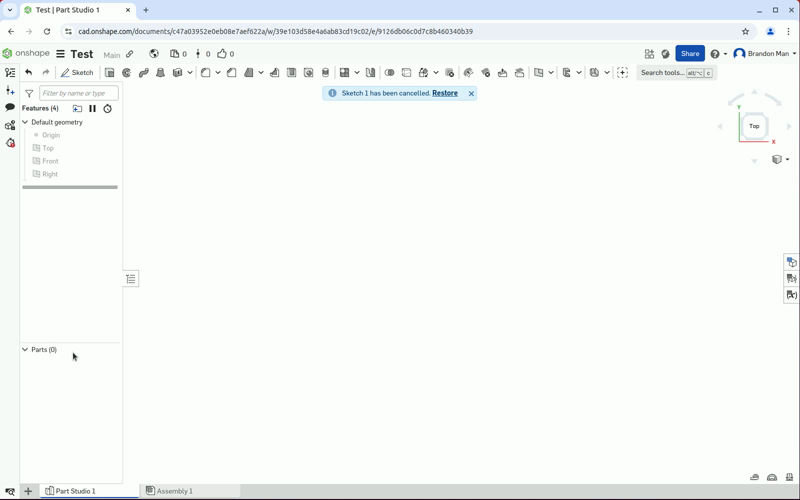
key(y)
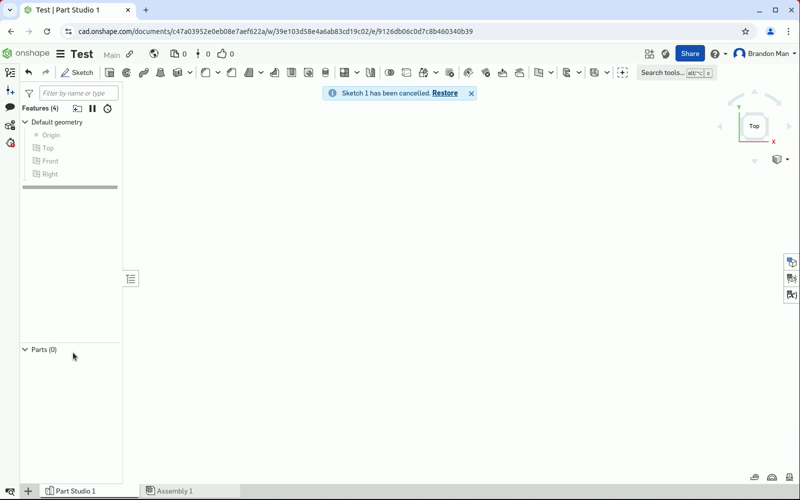
key(shift+p)
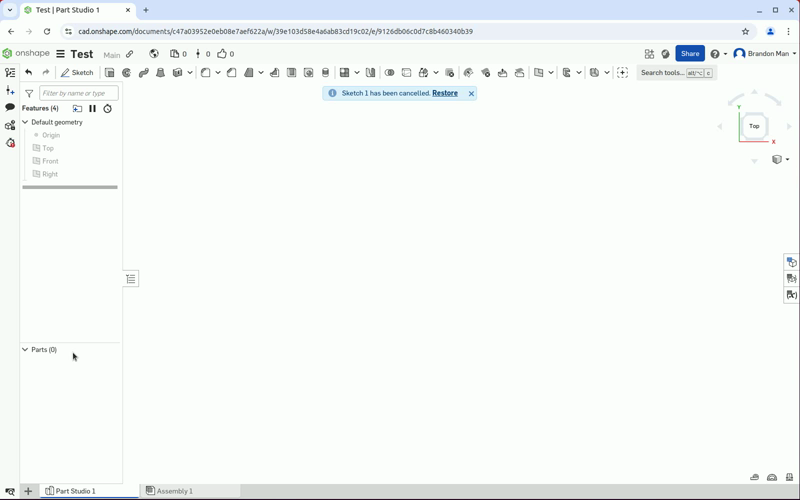
key(space)
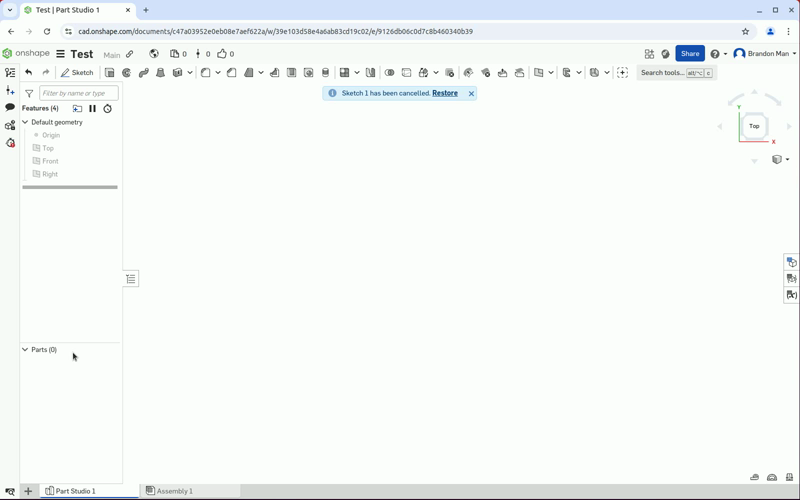
key_down(shift)
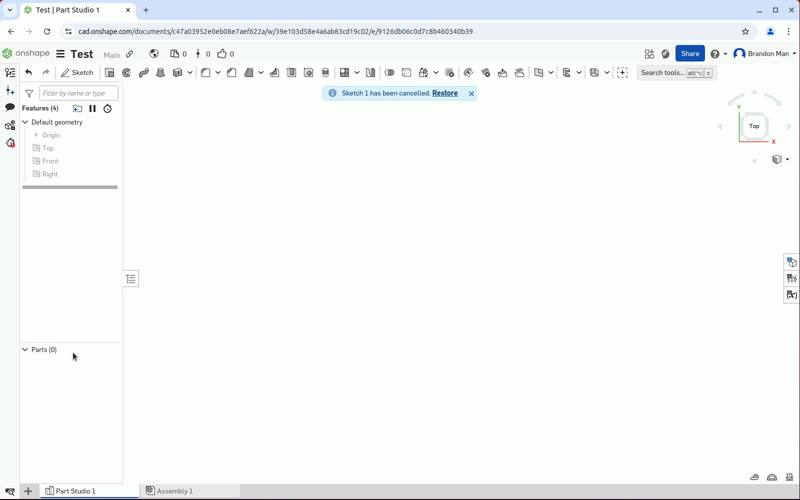
key(up)
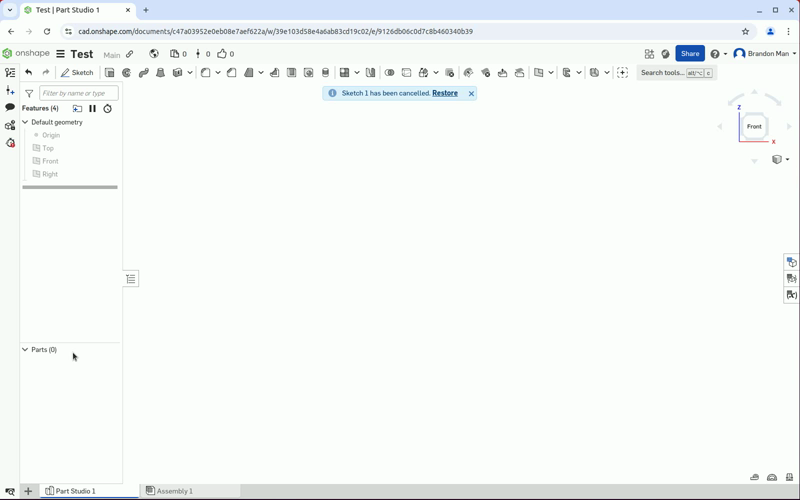
key_up(shift)
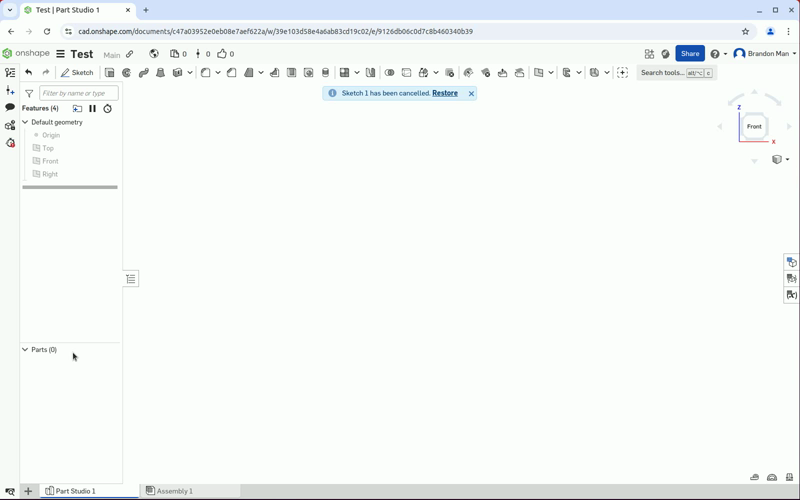
mouse_move(73, 352)
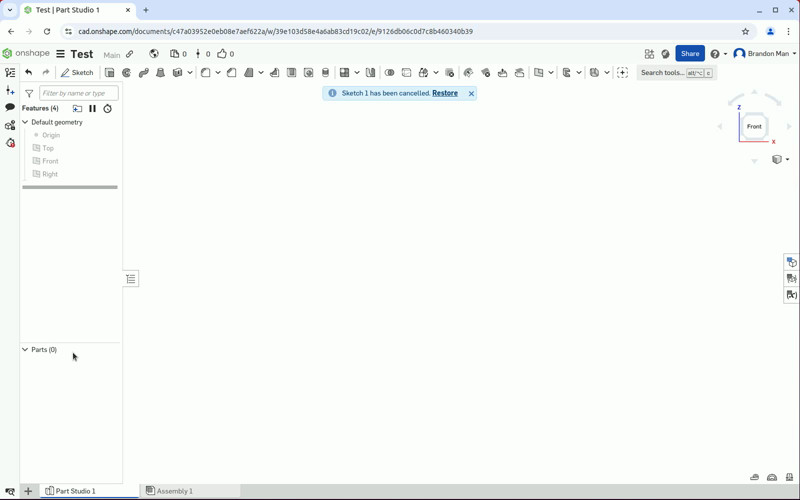
key(shift+y)
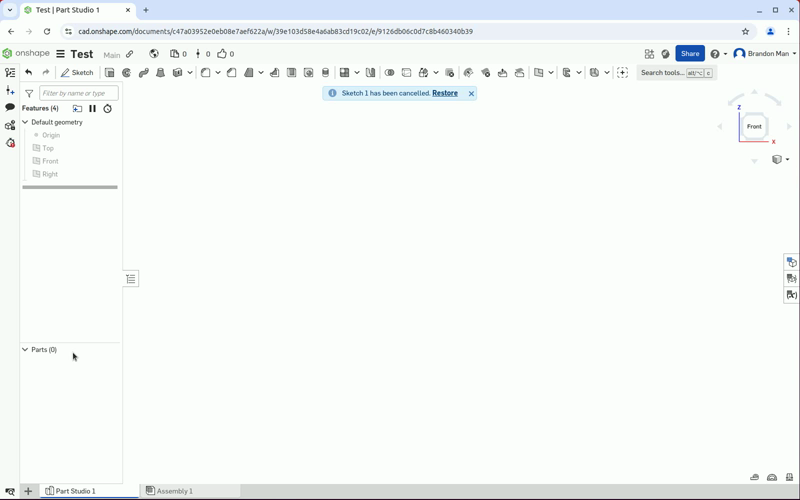
key(shift+s)
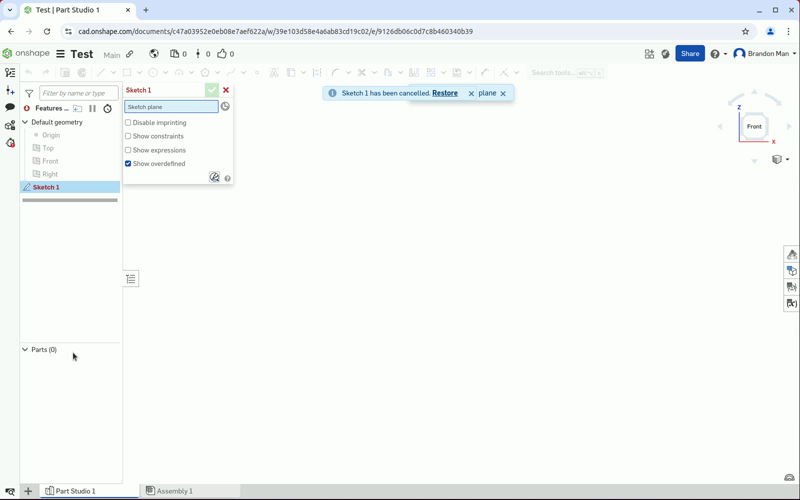
mouse_move(73, 163)
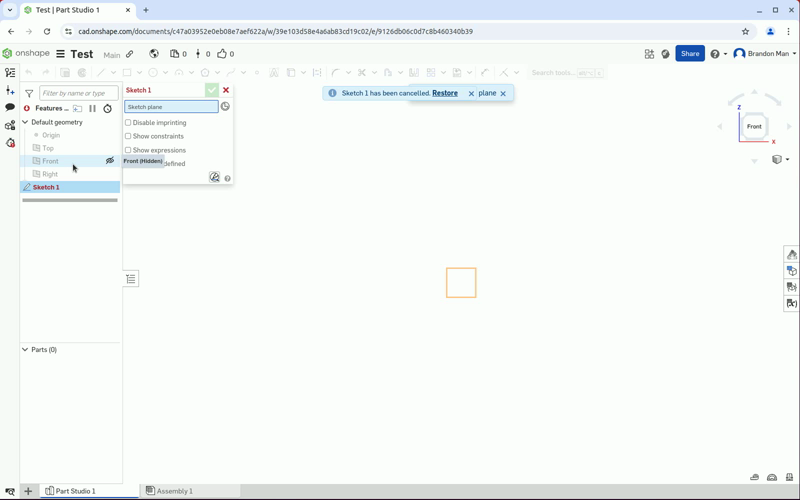
click(73, 163)
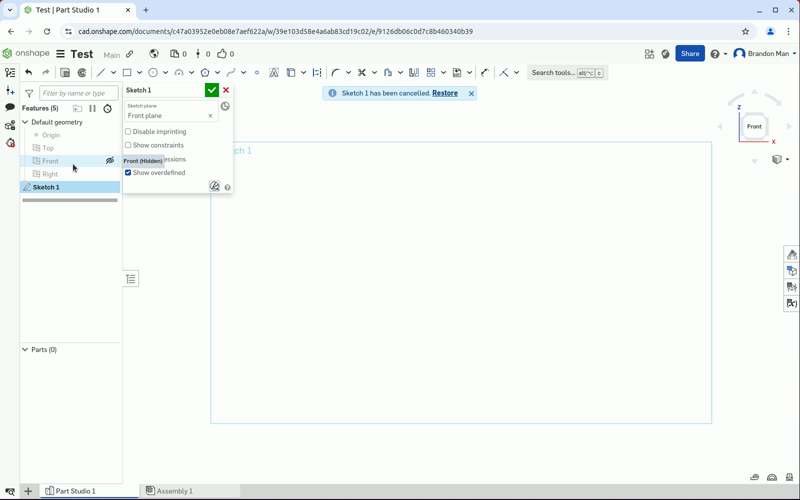
mouse_move(73, 352)
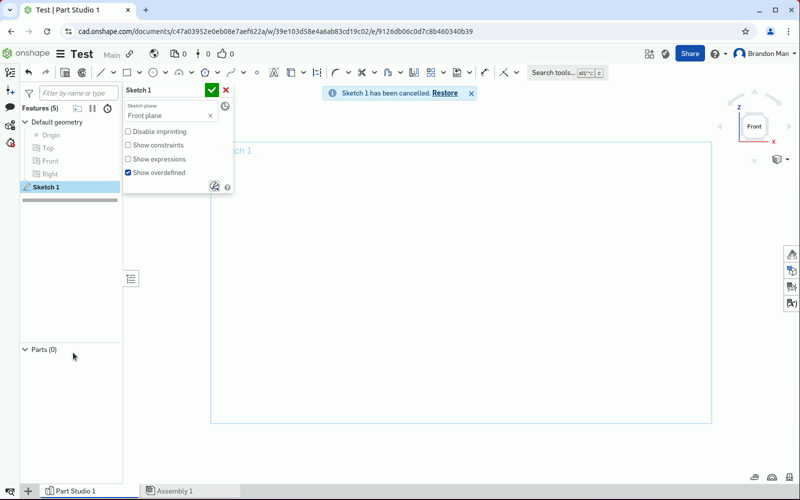
key(y)
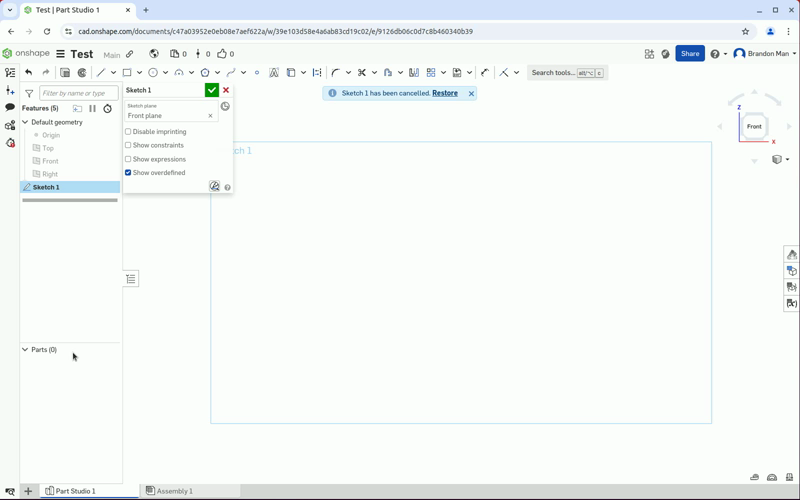
key(l)
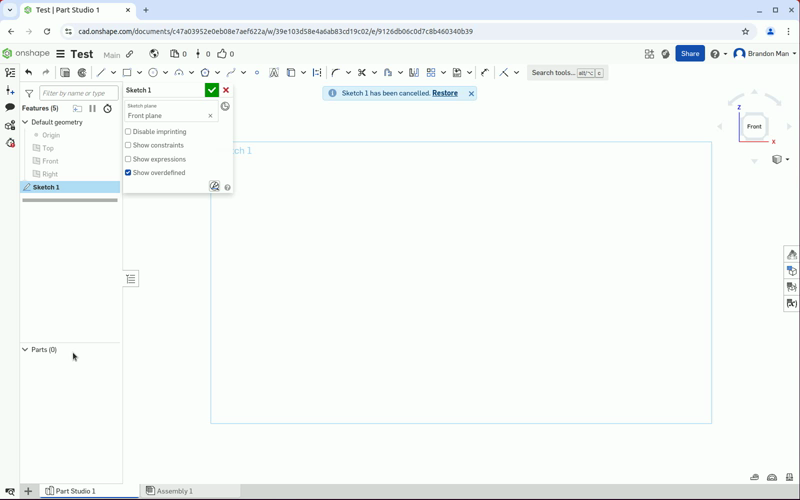
key_down(shift)
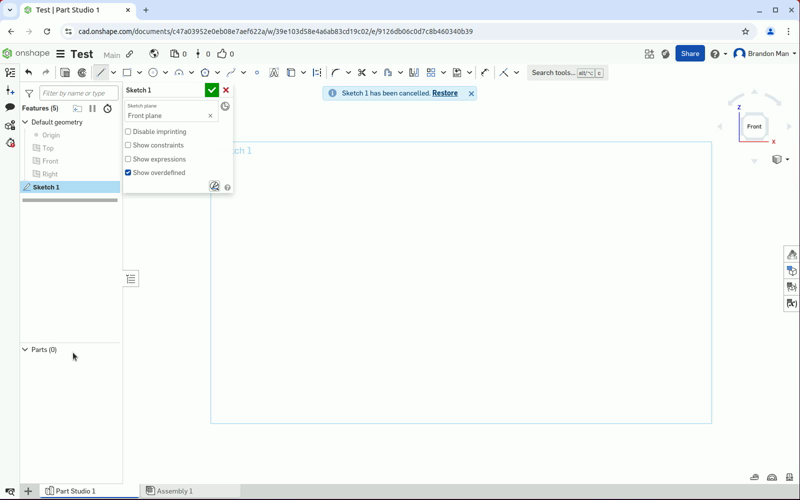
mouse_move(403, 325)
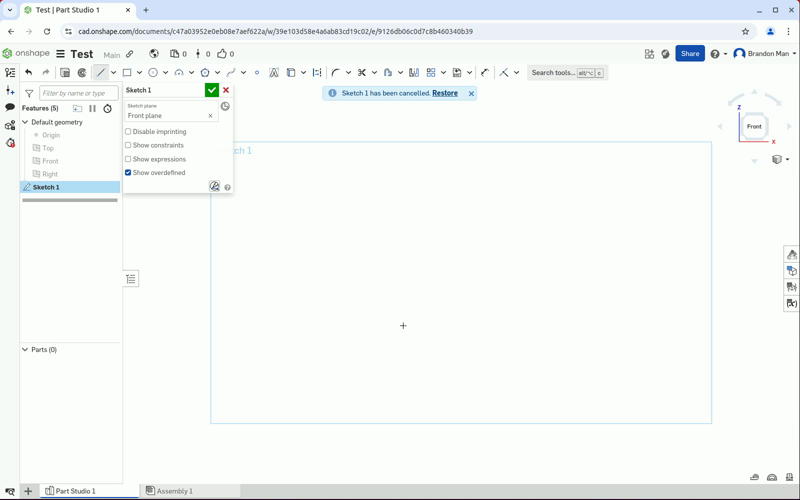
click(403, 325)
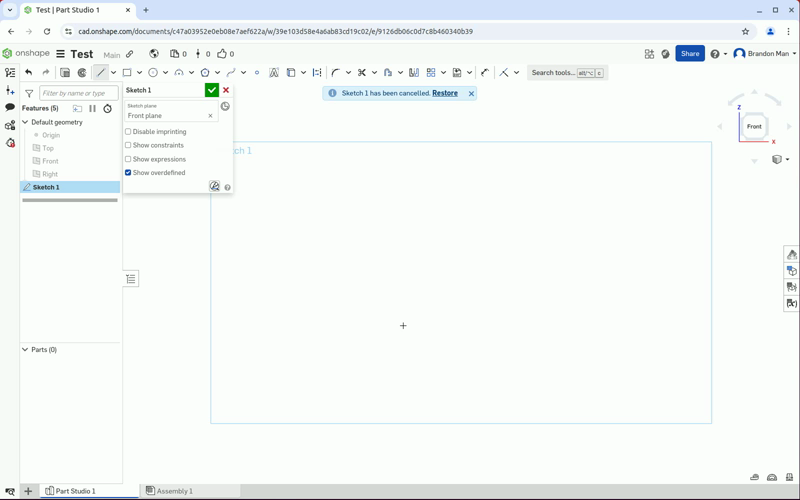
key_up(shift)
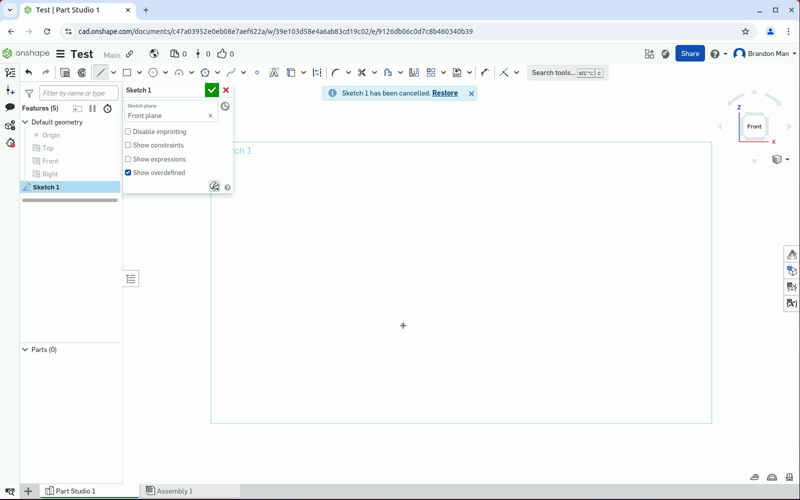
key_down(shift)
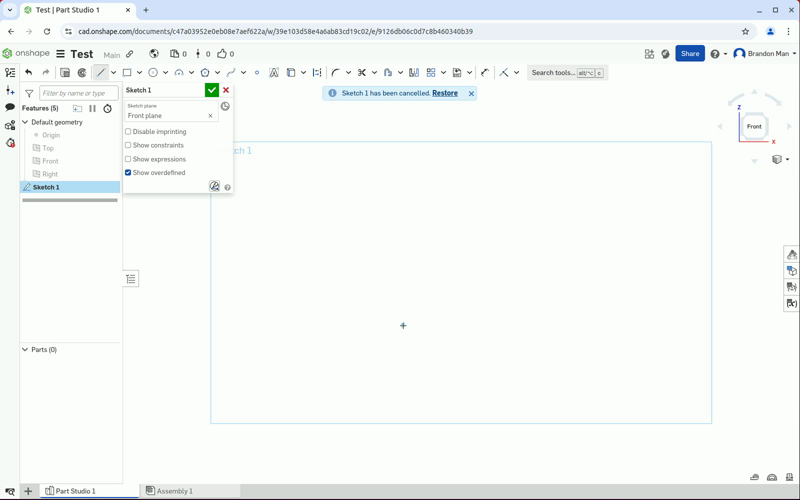
mouse_move(516, 325)
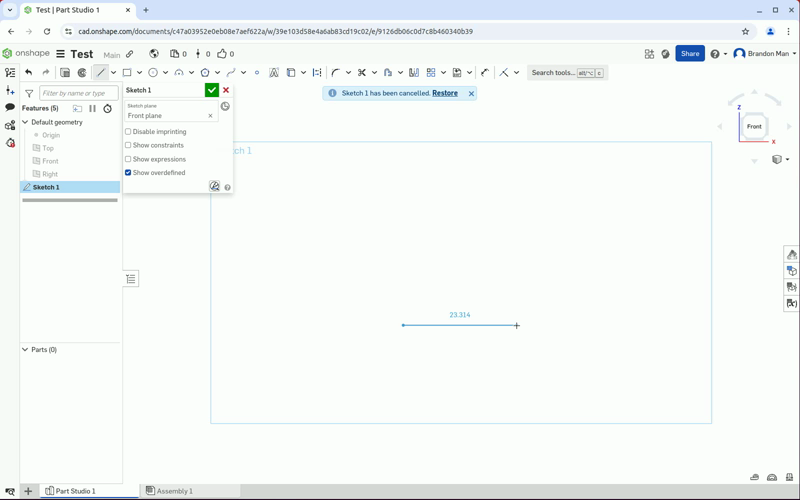
click(516, 325)
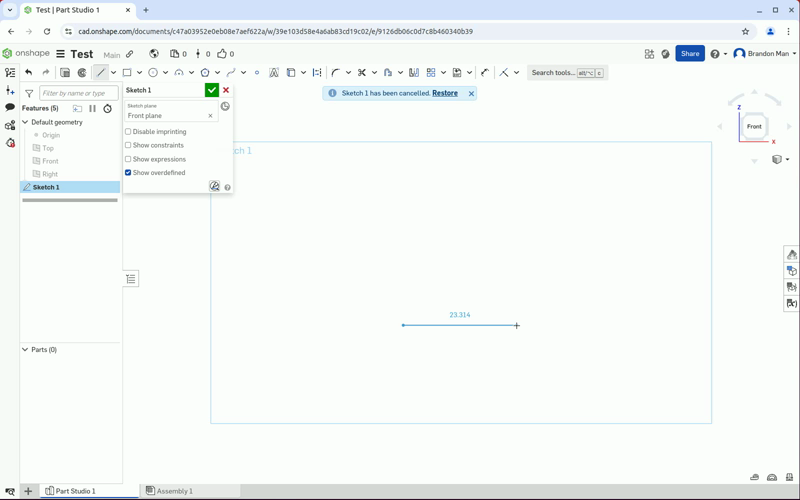
key_up(shift)
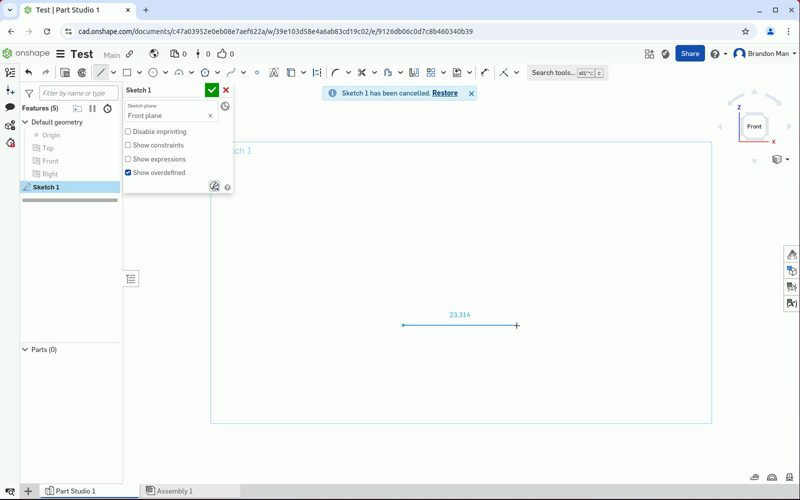
key_down(shift)
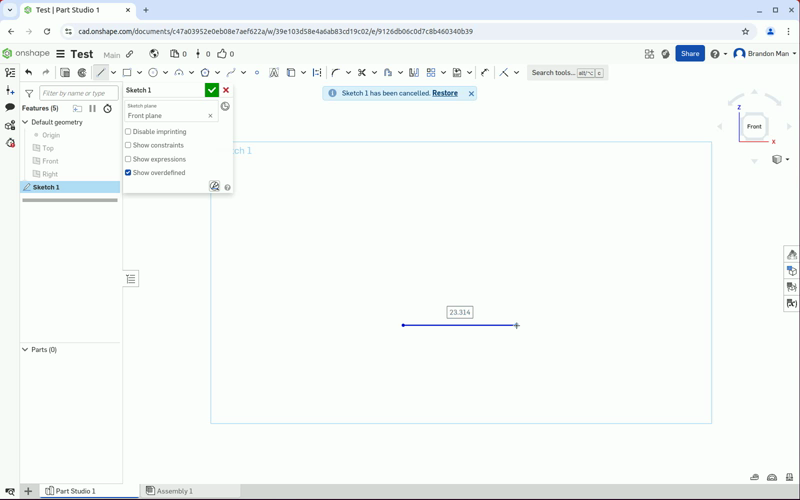
mouse_move(516, 241)
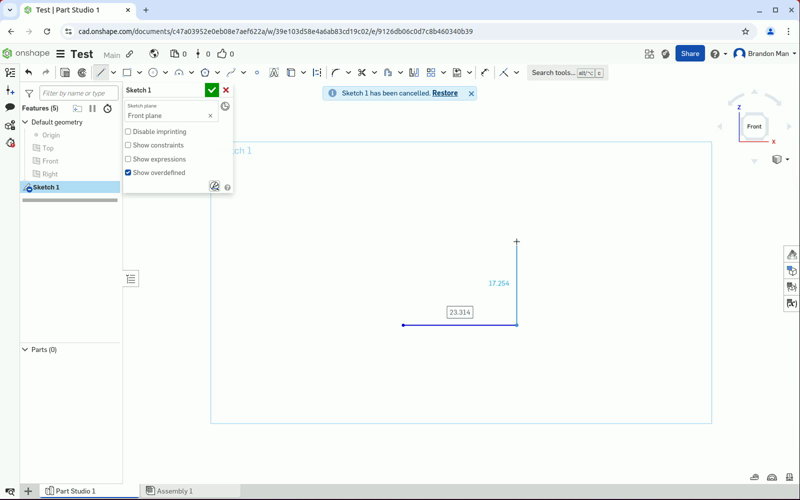
click(516, 241)
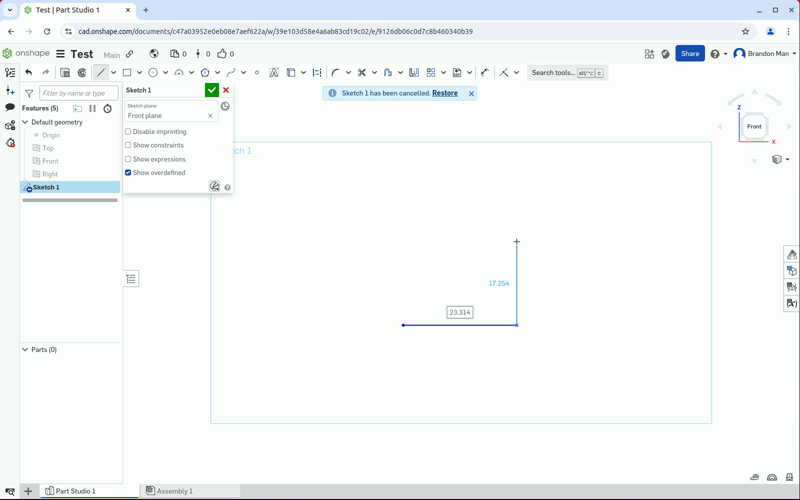
key_up(shift)
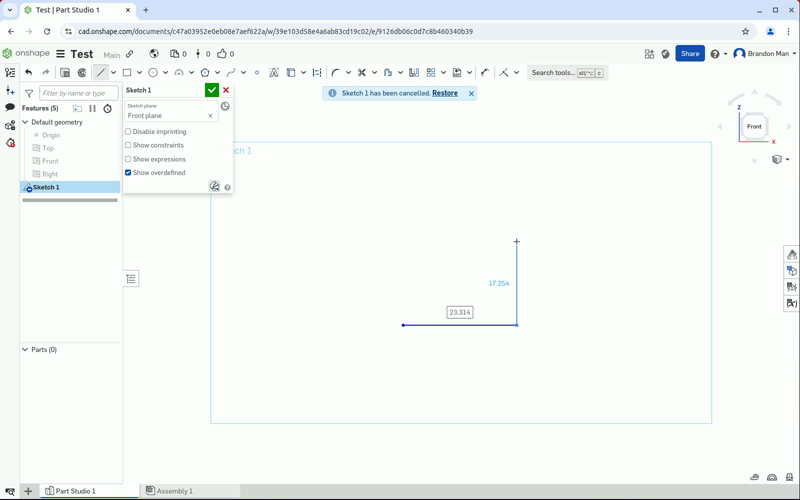
key_down(shift)
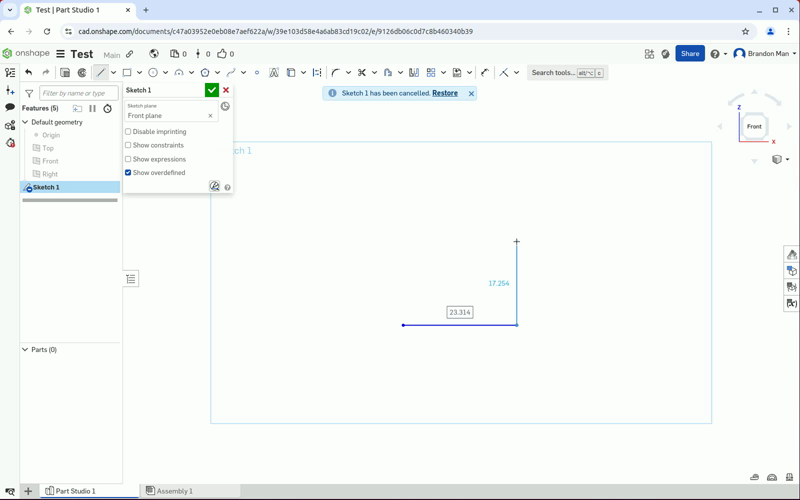
mouse_move(403, 241)
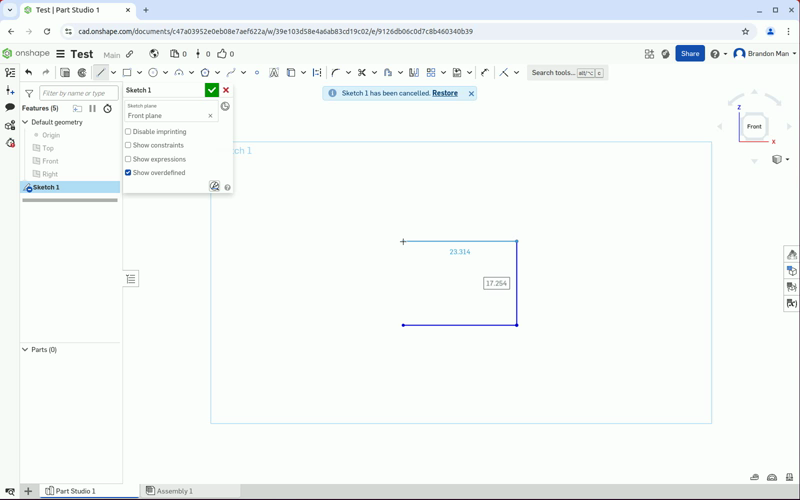
click(403, 241)
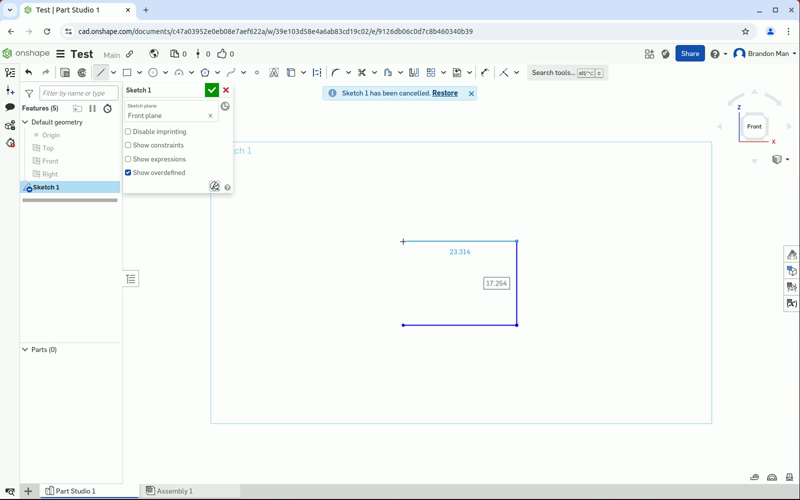
key_up(shift)
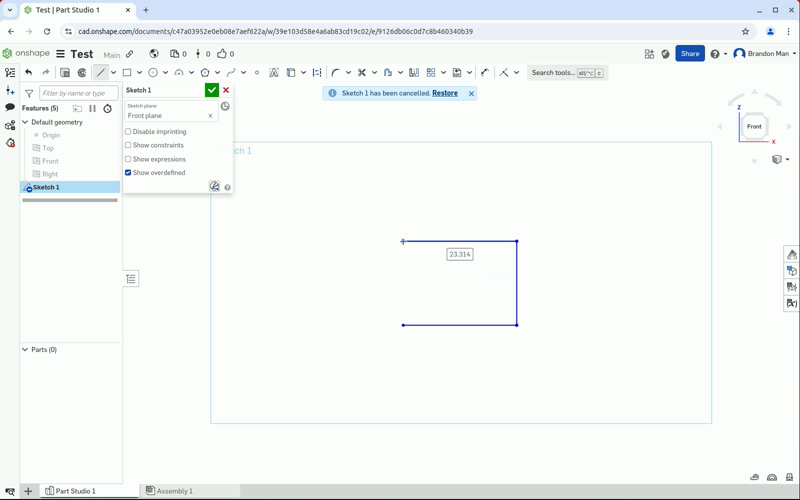
key_down(shift)
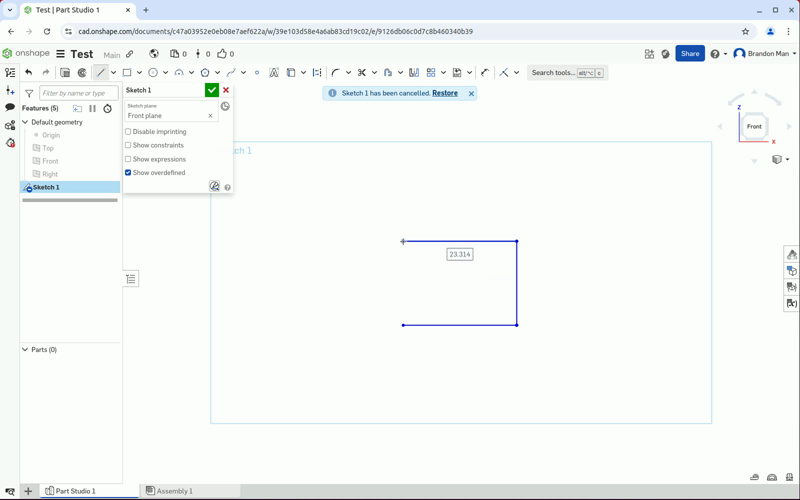
mouse_move(403, 325)
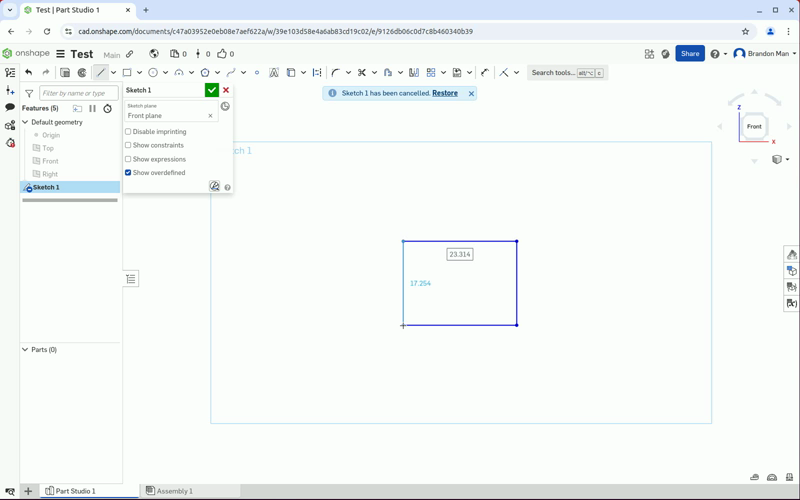
key_up(shift)
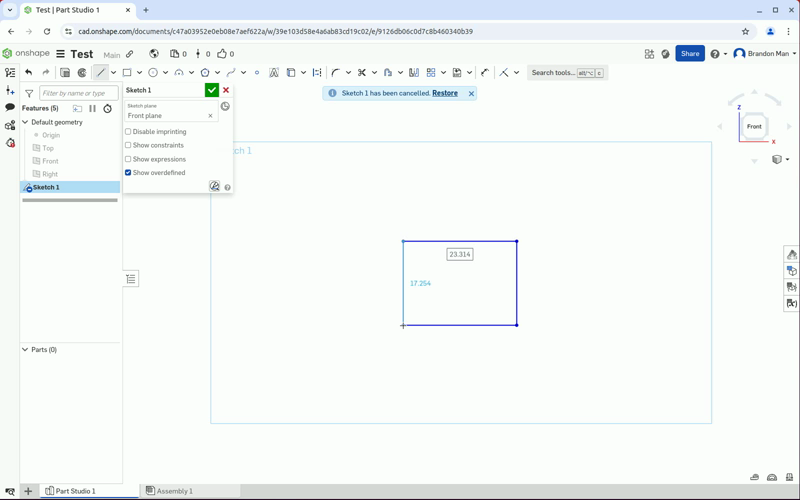
click(403, 325)
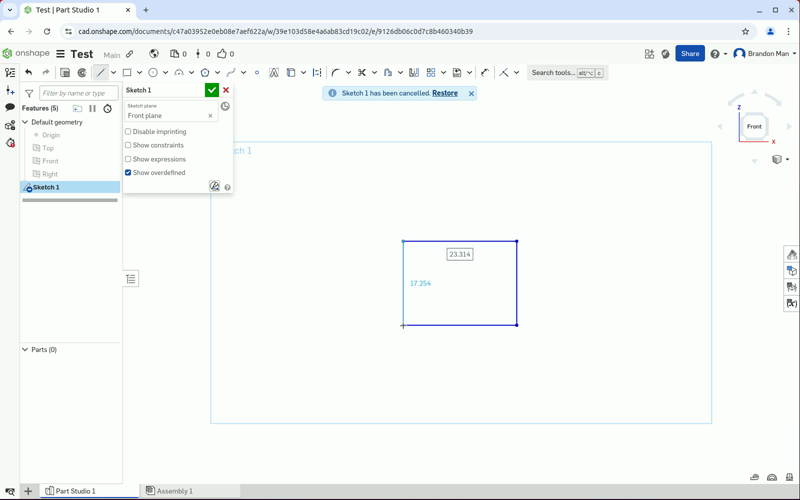
key(esc)
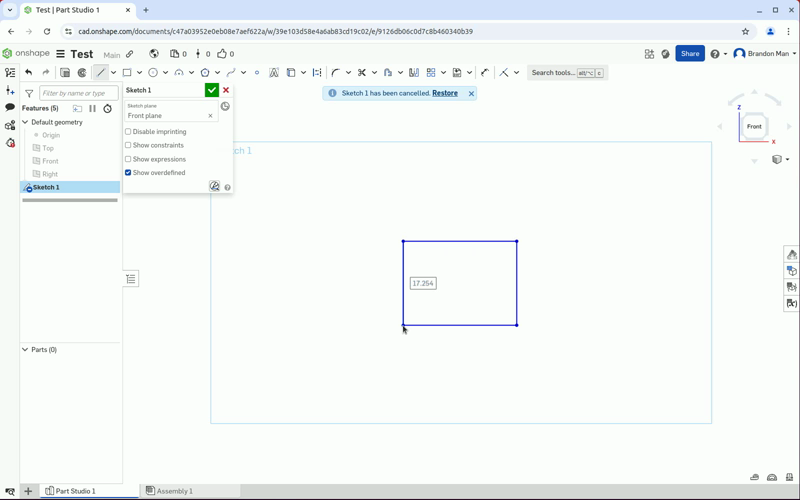
key(l)
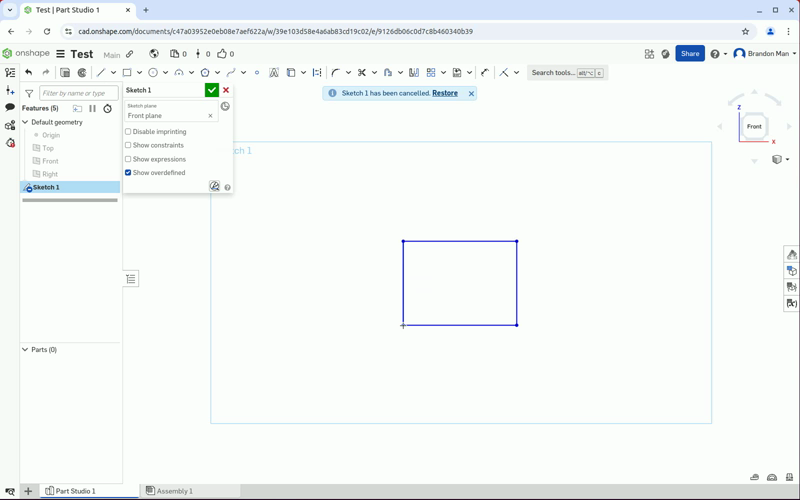
key_down(shift)
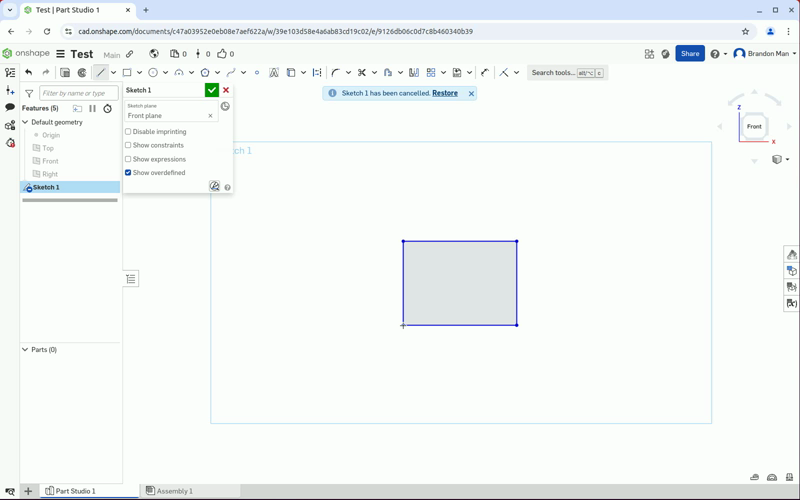
mouse_move(426, 308)
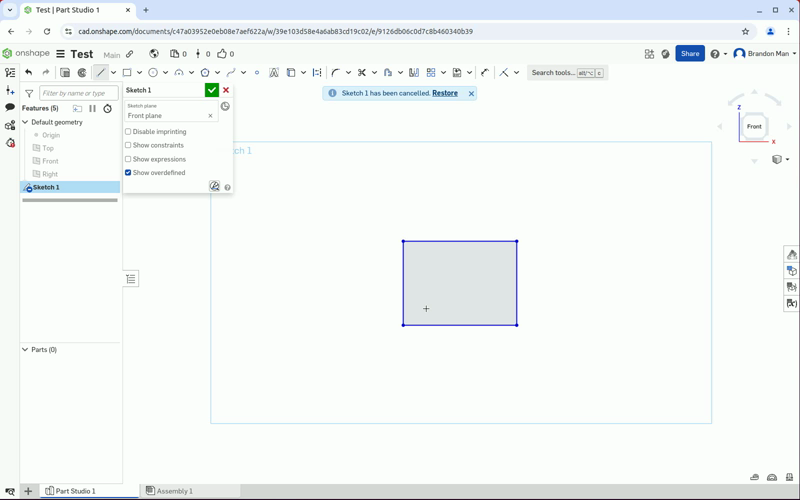
click(426, 308)
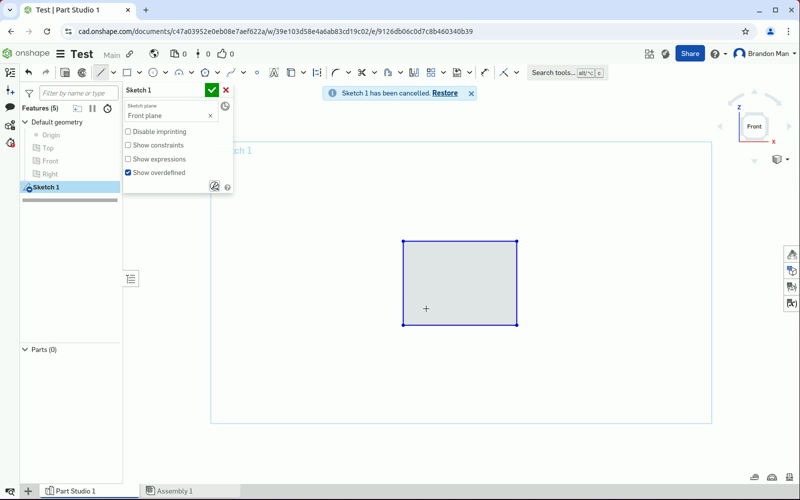
key_up(shift)
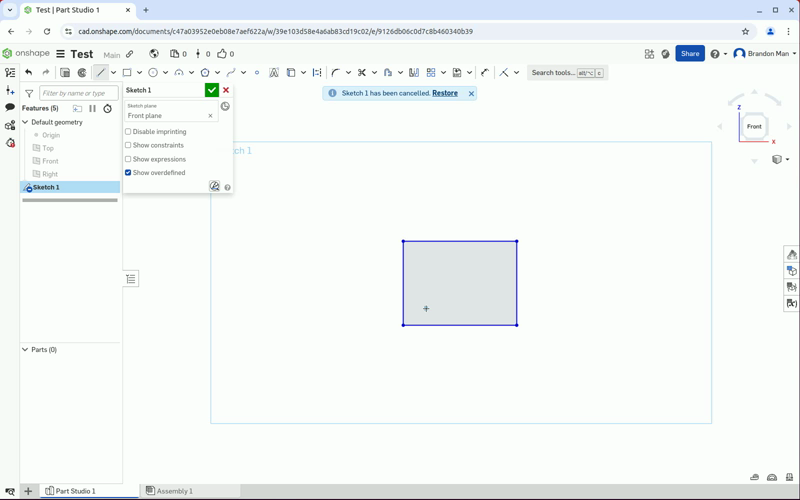
key_down(shift)
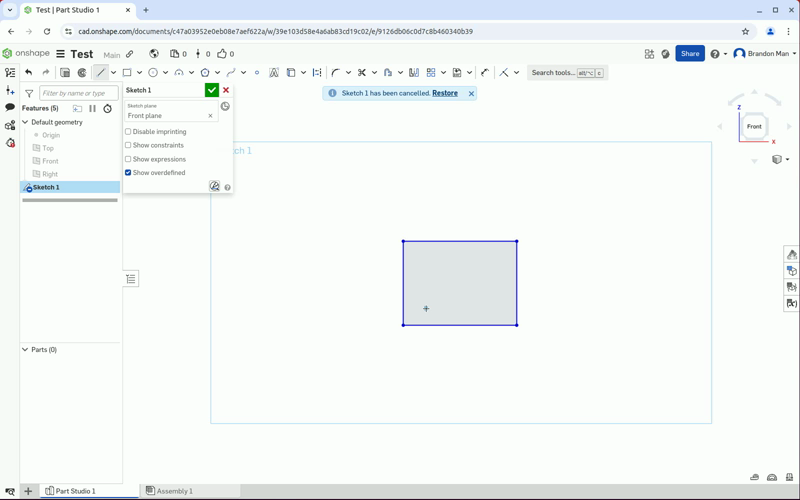
mouse_move(494, 308)
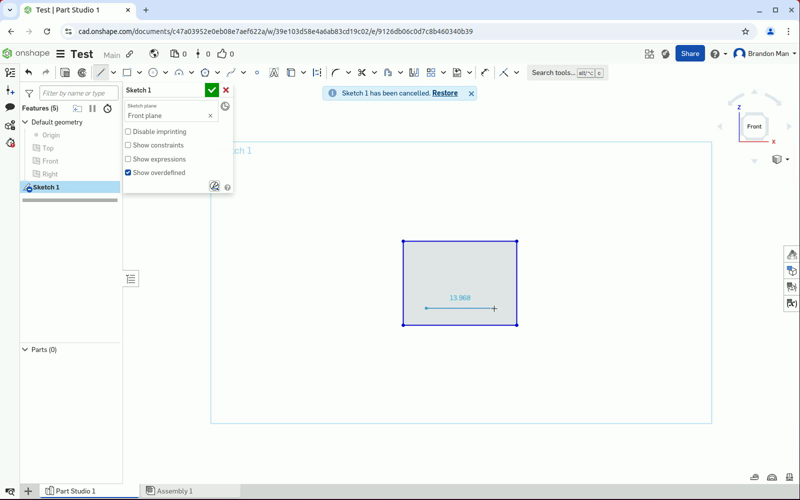
click(494, 308)
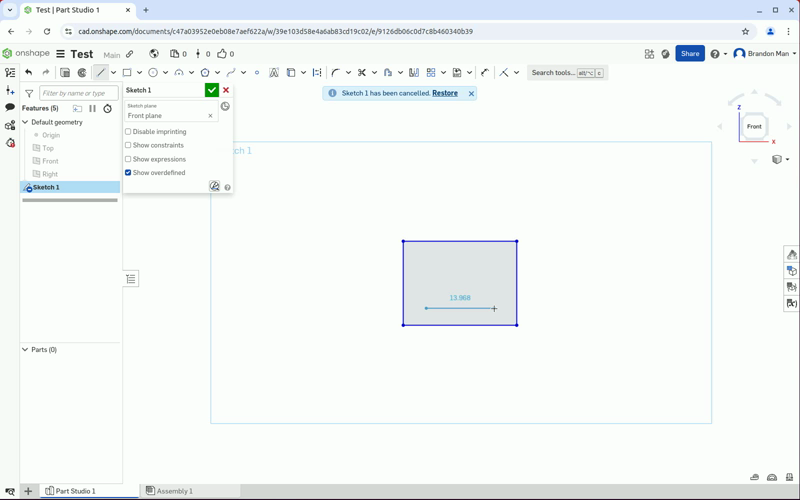
key_up(shift)
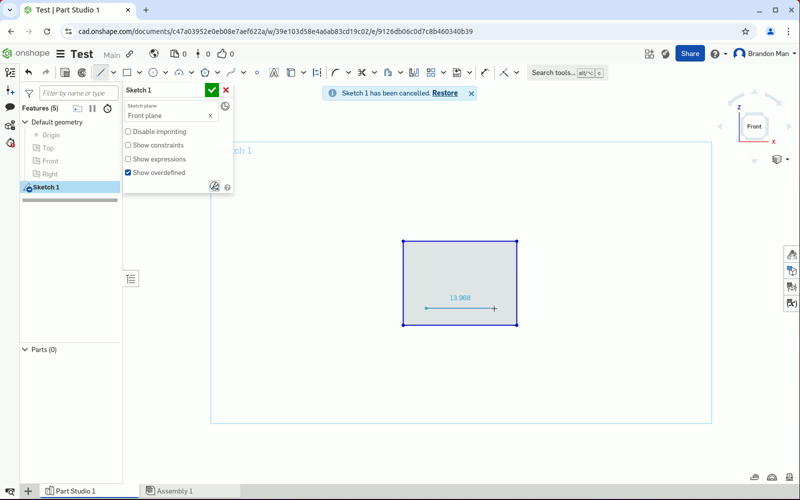
key_down(shift)
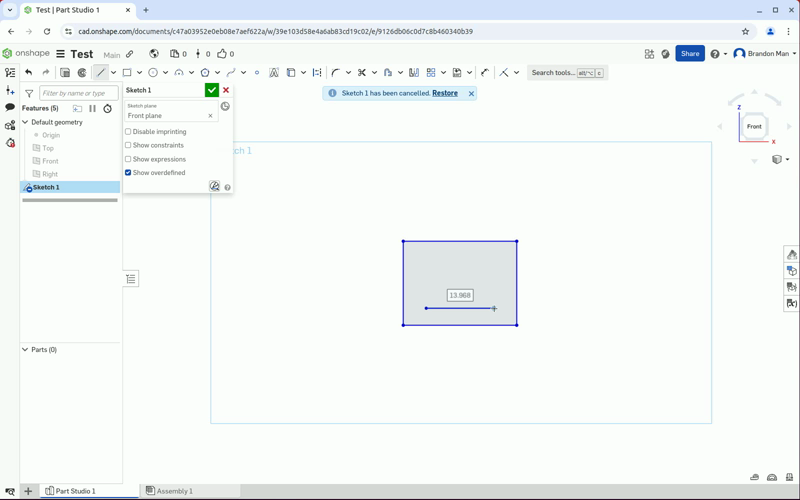
mouse_move(524, 308)
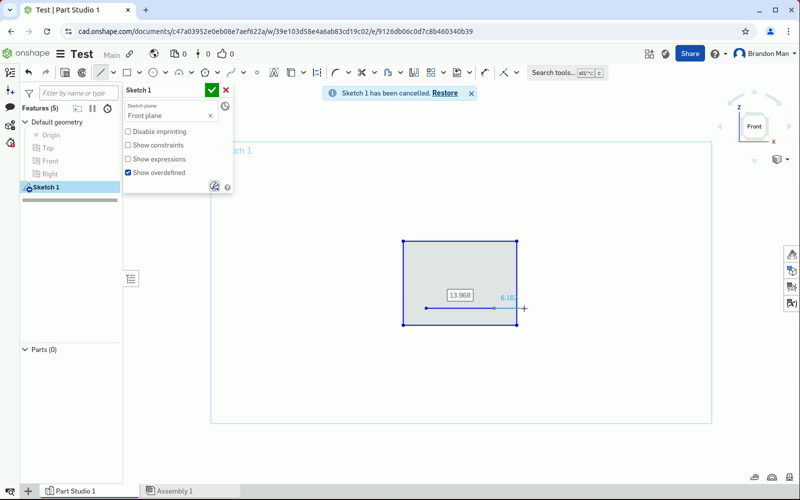
mouse_move(494, 258)
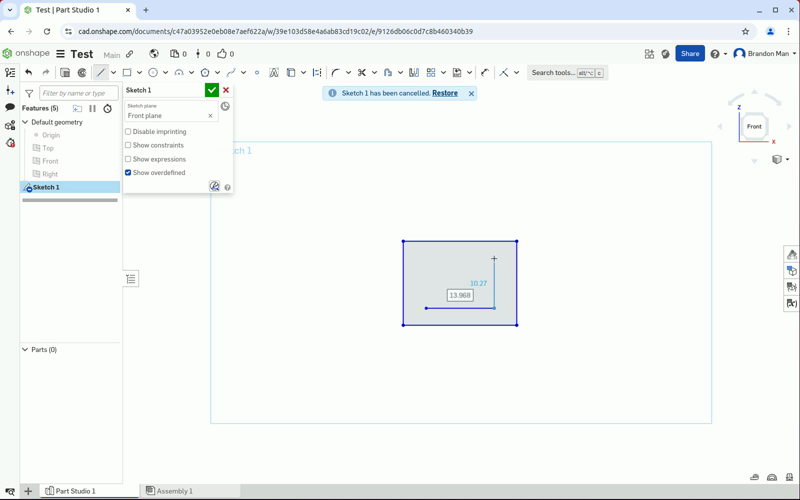
click(494, 258)
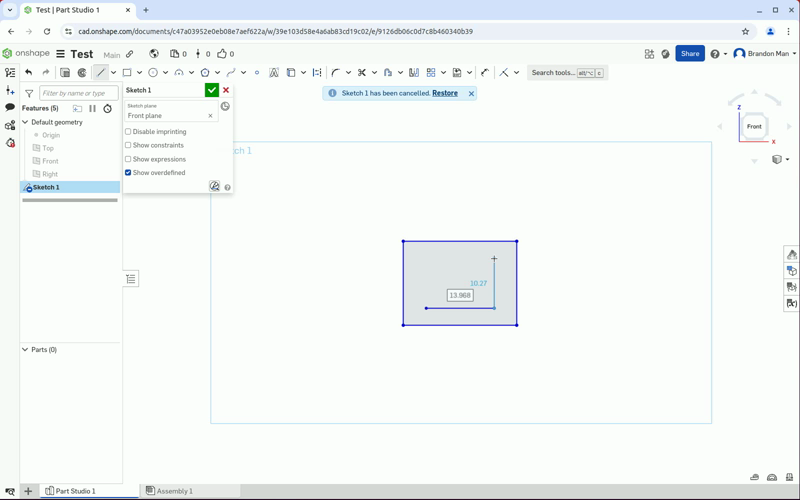
key_up(shift)
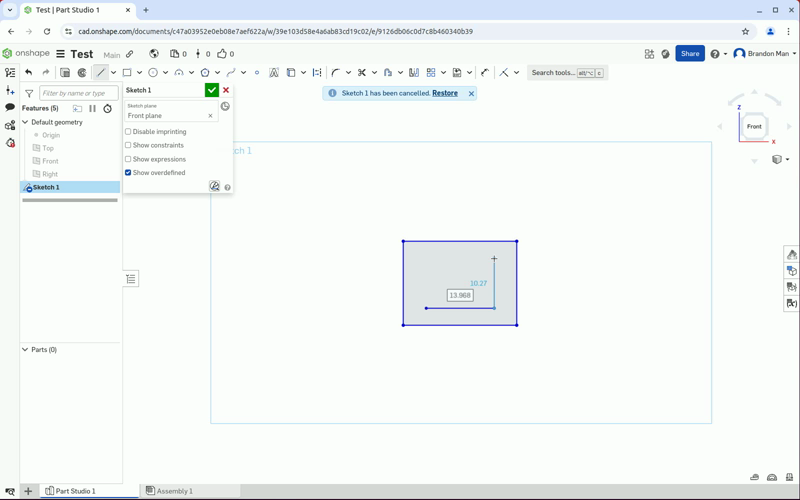
key_down(shift)
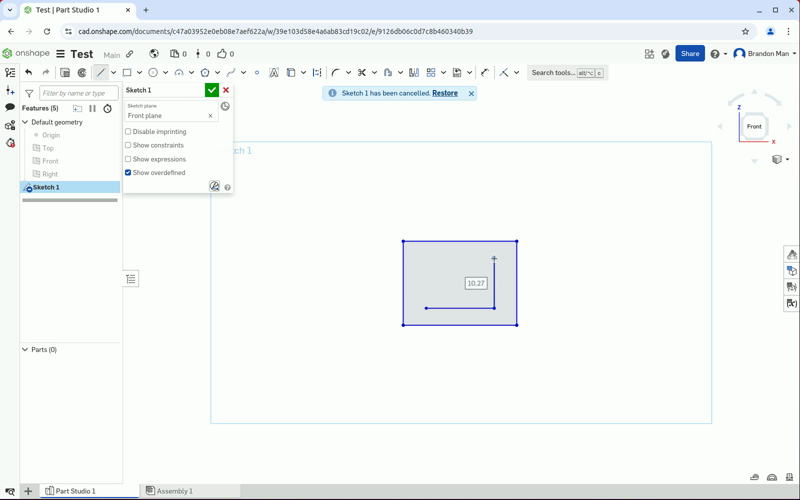
mouse_move(426, 258)
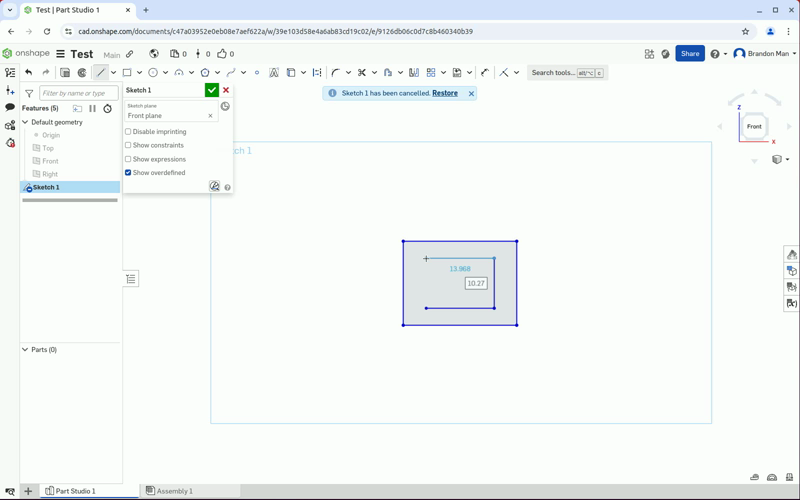
click(426, 258)
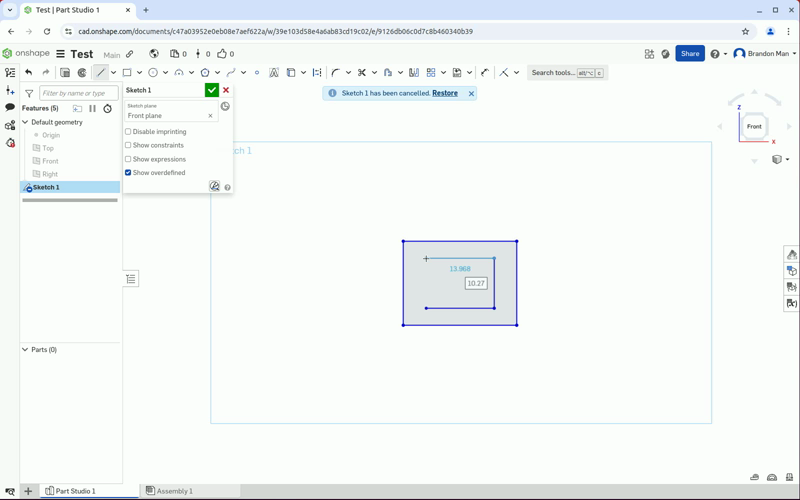
key_up(shift)
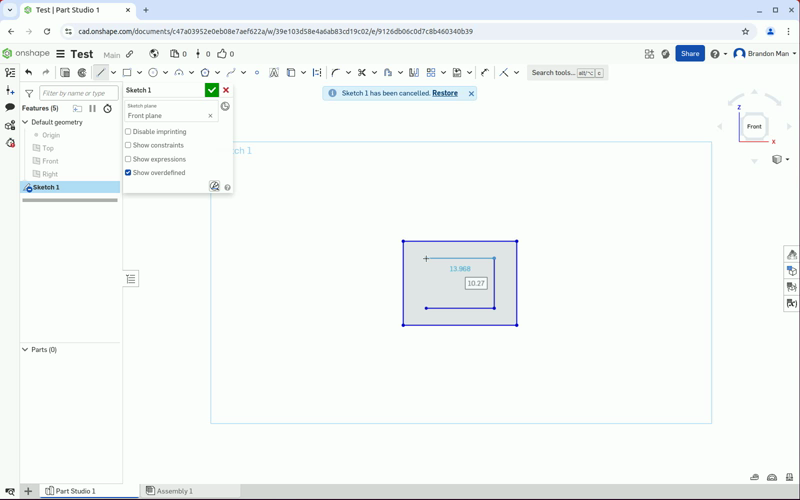
mouse_move(456, 258)
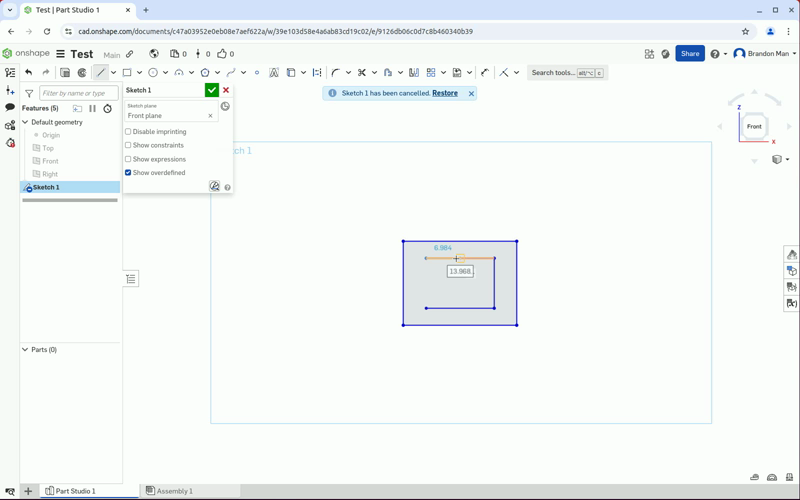
key_down(shift)
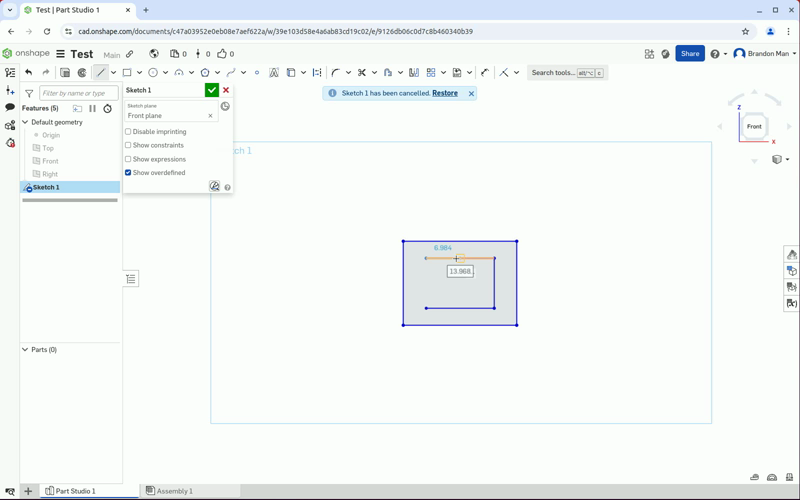
mouse_move(426, 308)
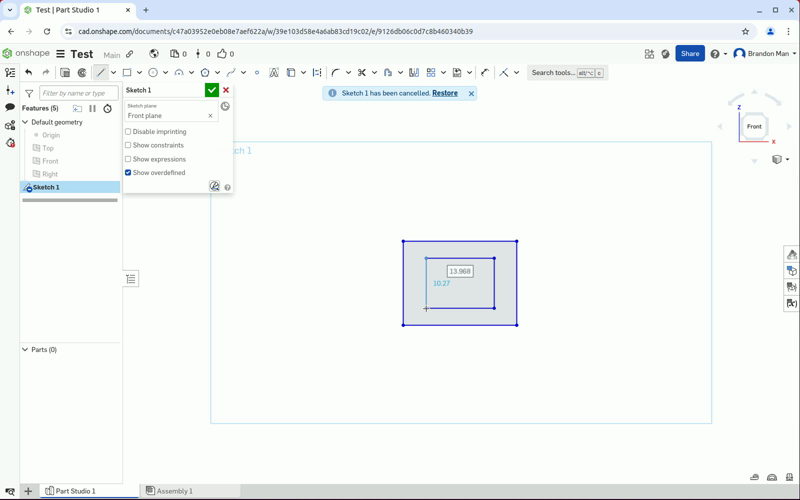
key_up(shift)
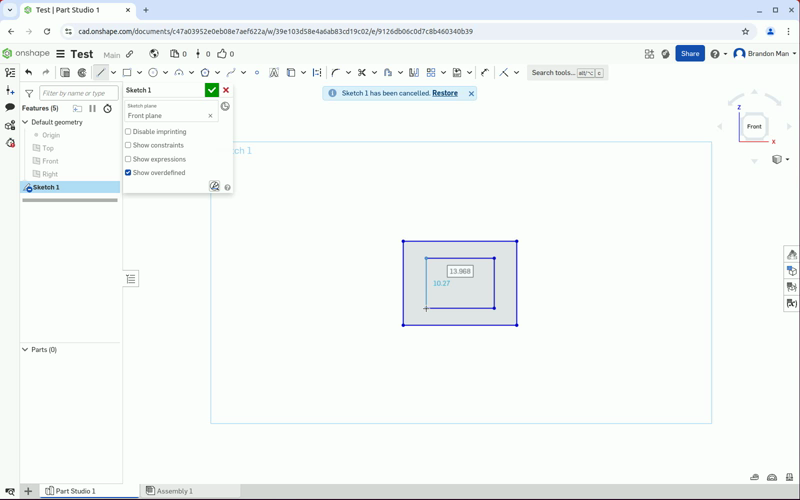
click(426, 308)
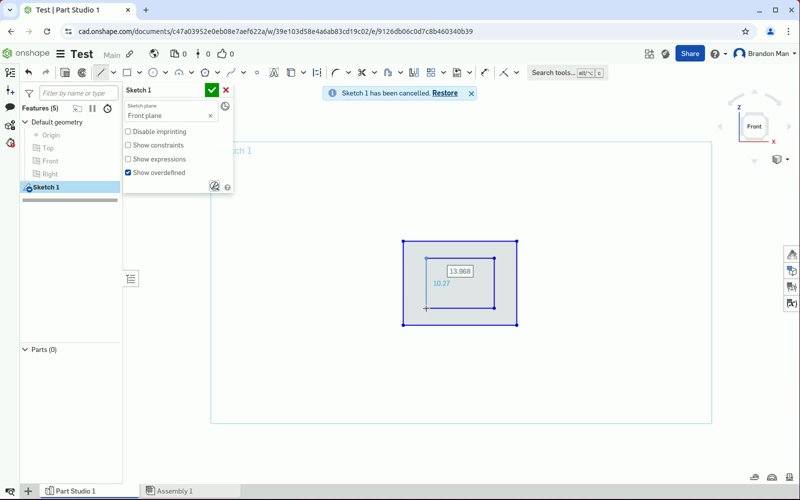
key(esc)
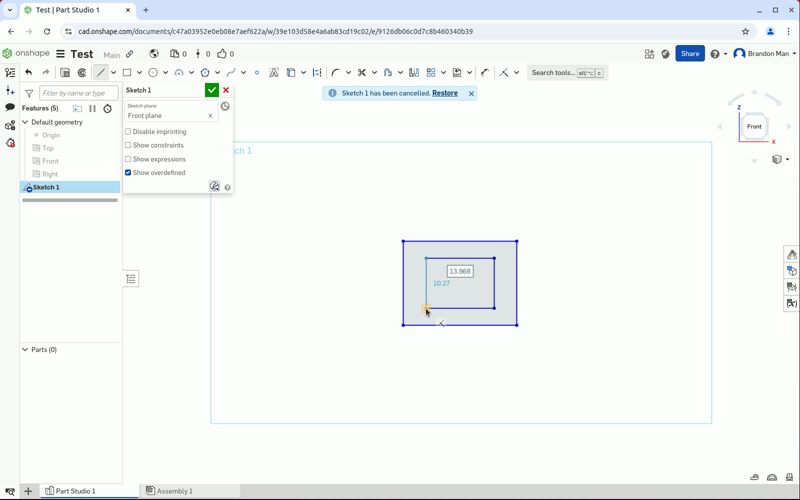
mouse_move(508, 311)
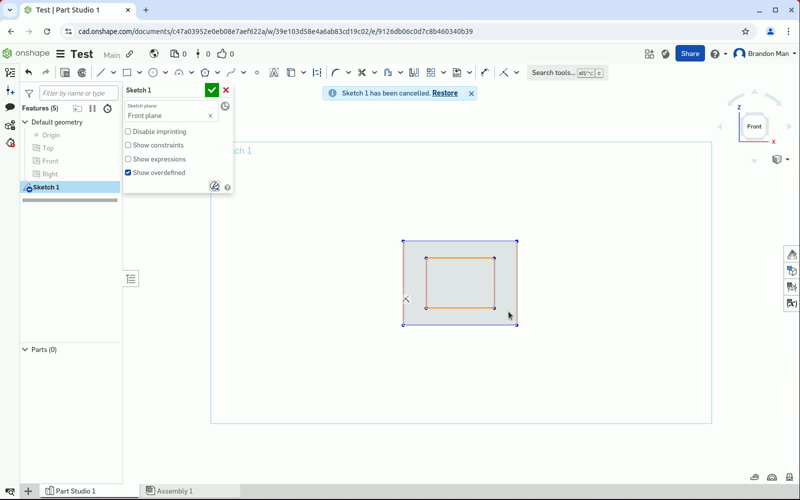
click(508, 311)
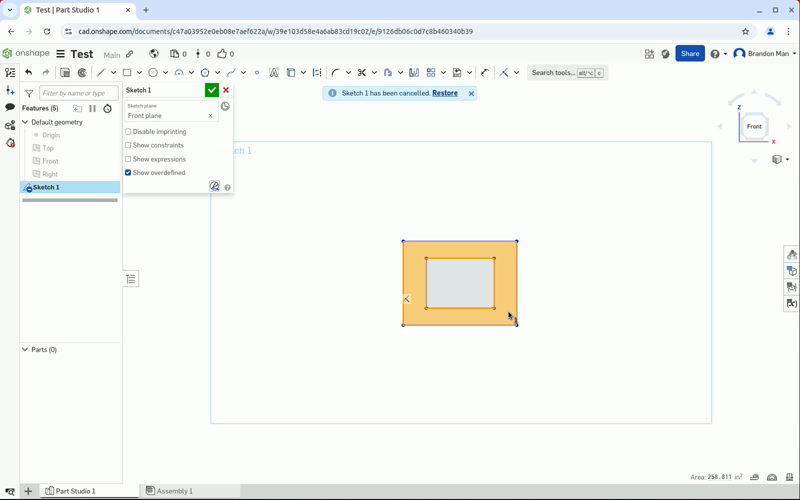
mouse_move(73, 352)
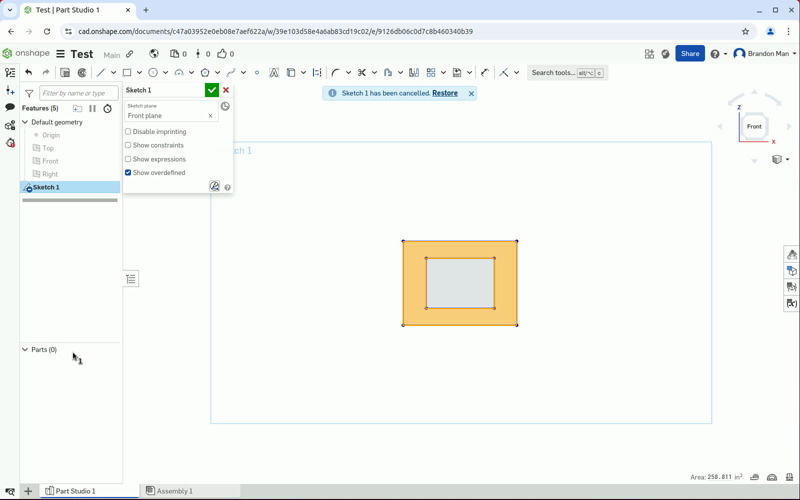
key(shift+y)
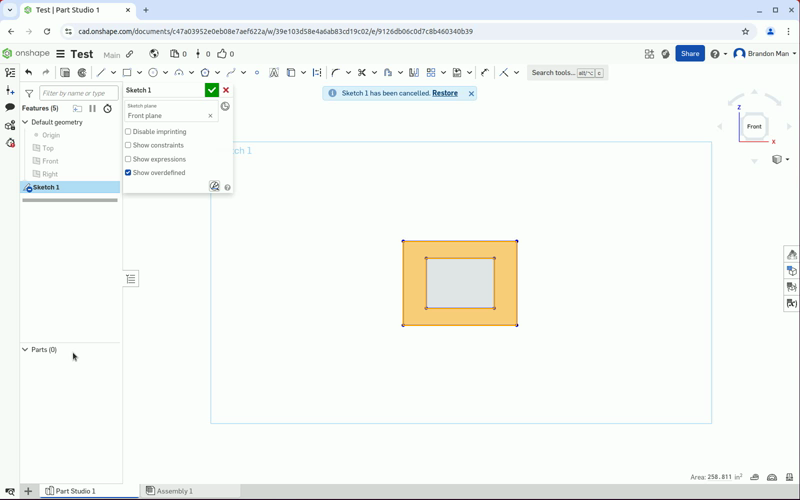
key(shift+e)
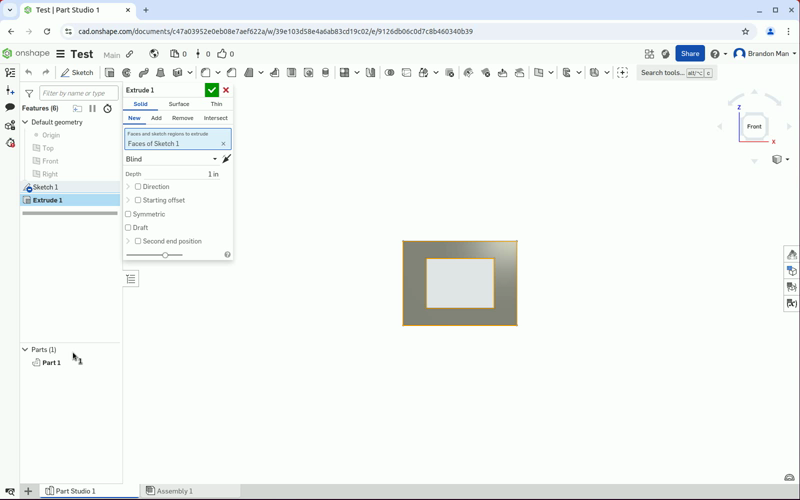
mouse_move(143, 106)
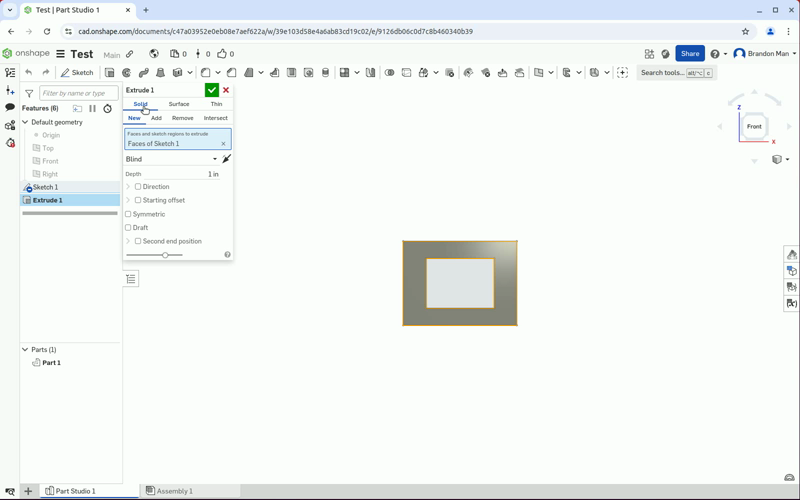
click(143, 106)
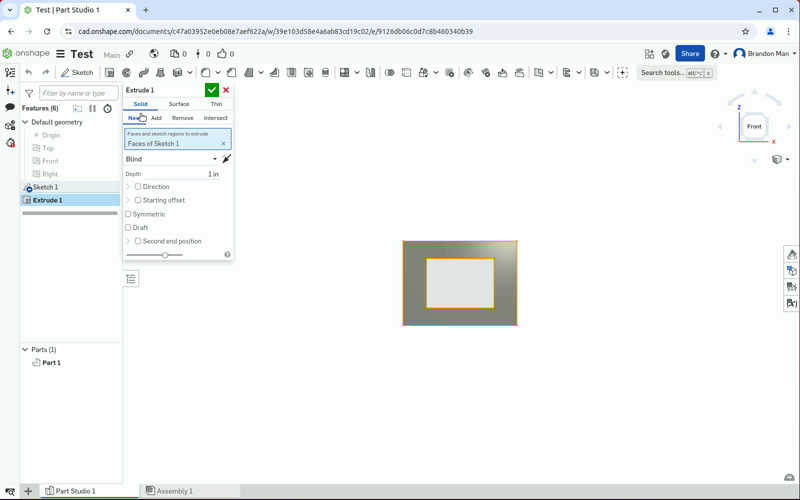
mouse_move(137, 120)
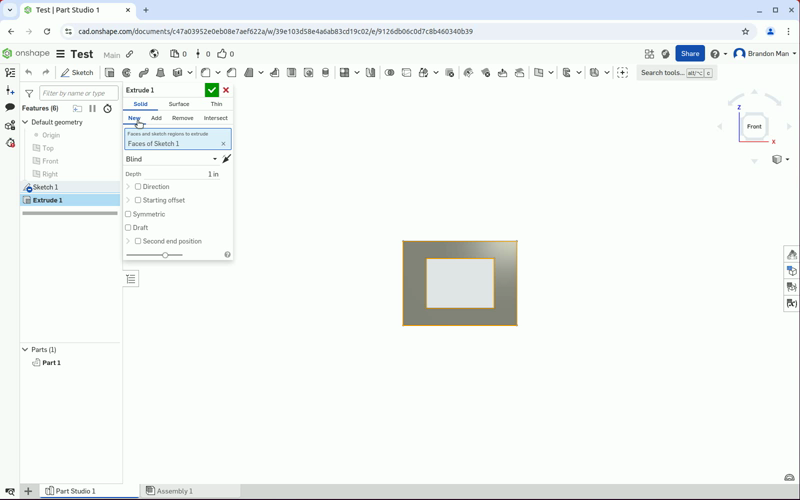
click(137, 120)
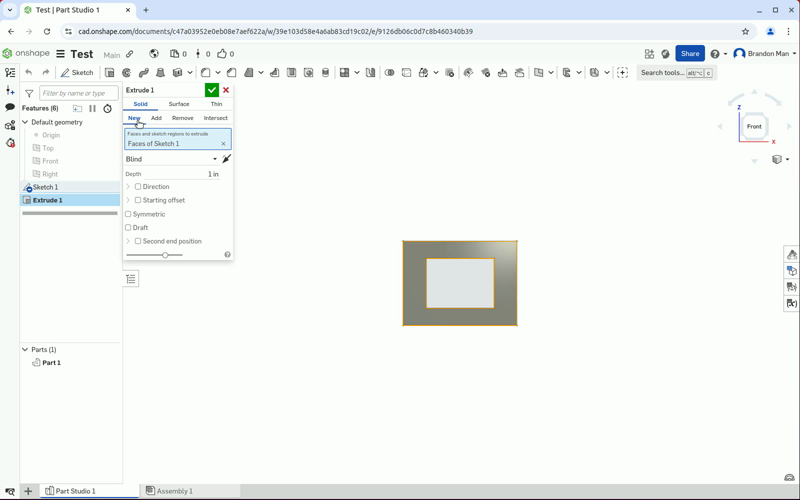
key(tab, 4)
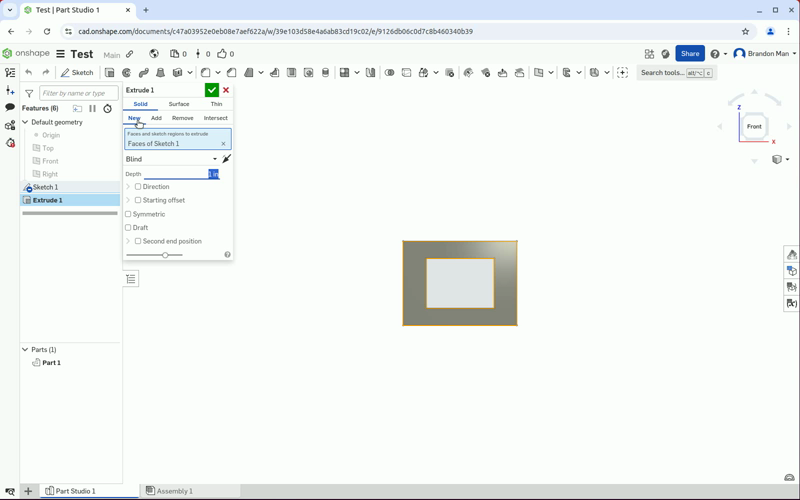
text(23.108)
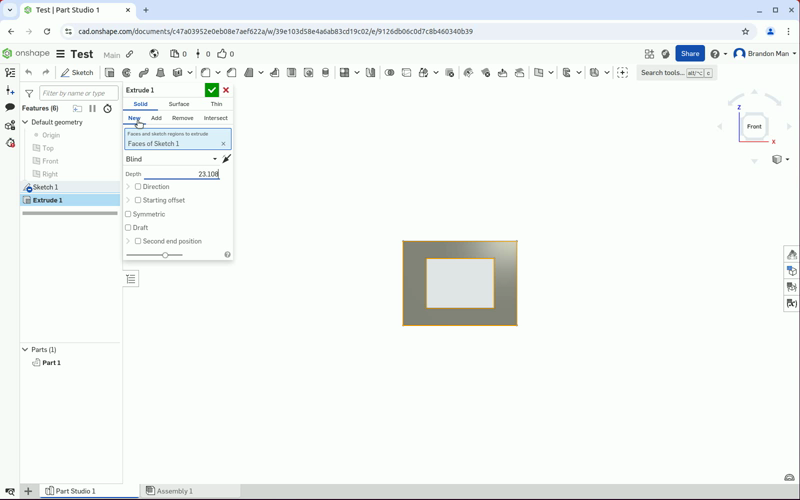
key(enter)
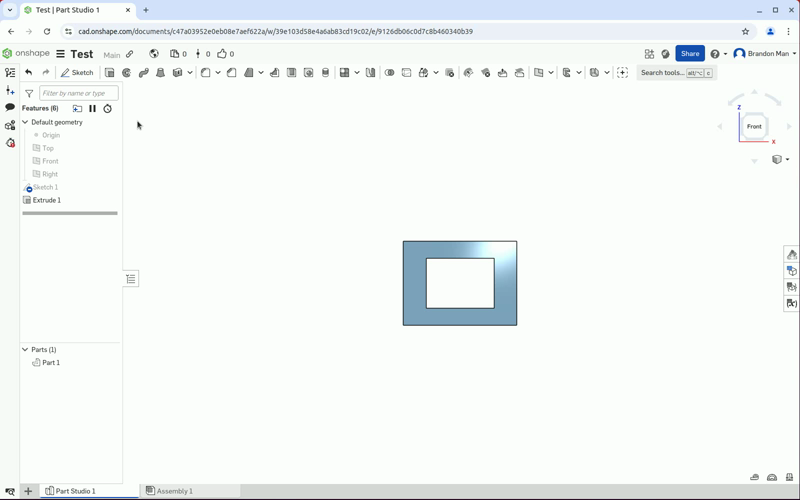
key(shift+h)
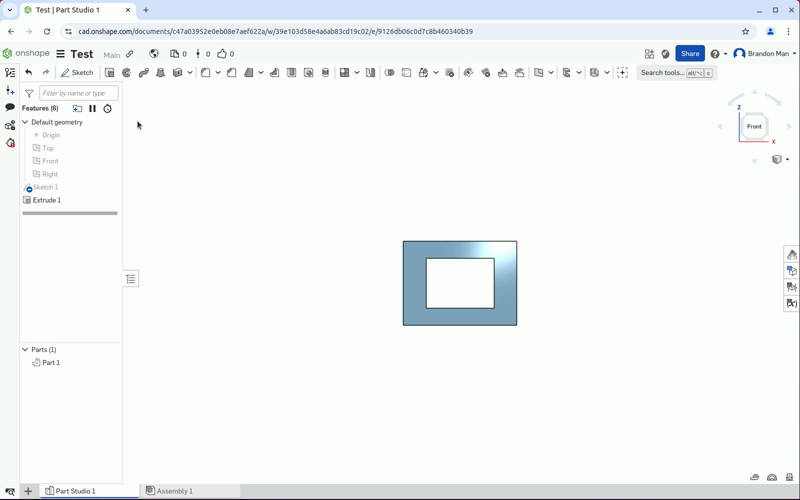
key(shift+h)
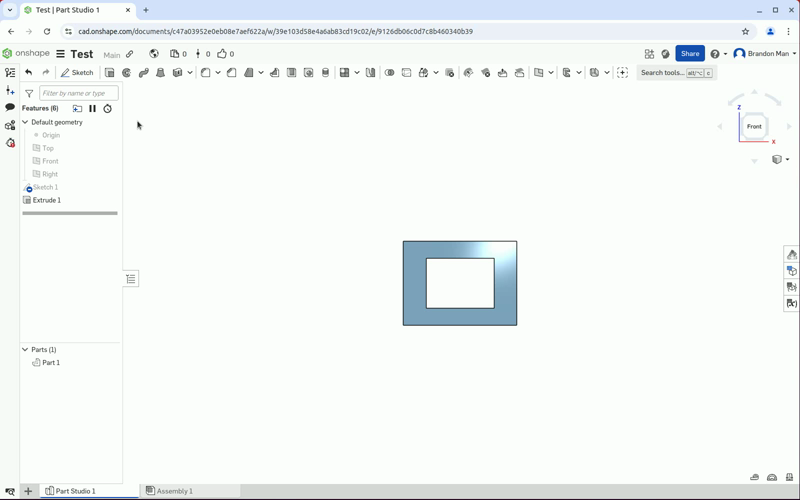
mouse_move(73, 189)
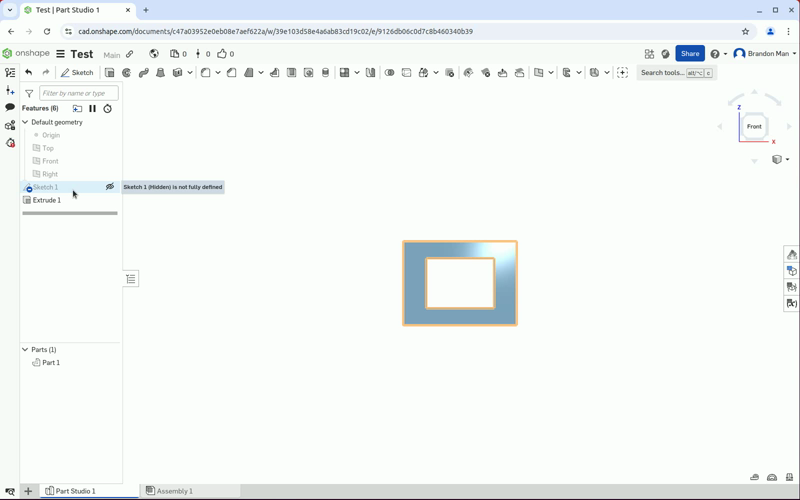
click(73, 189)
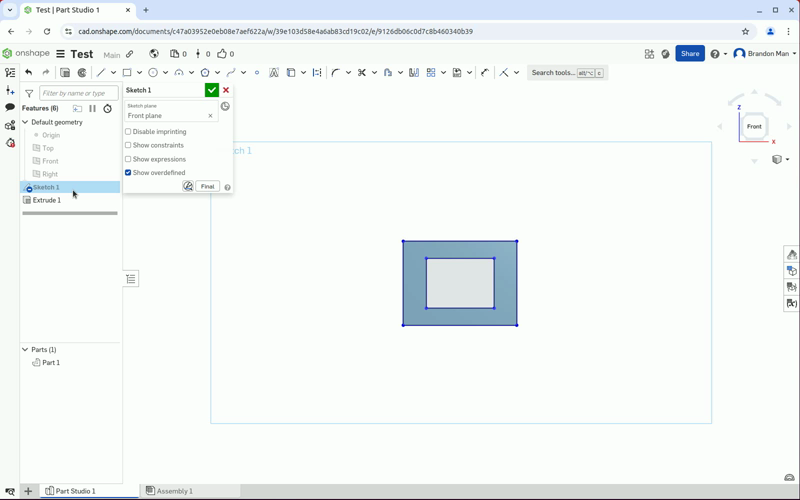
mouse_move(229, 92)
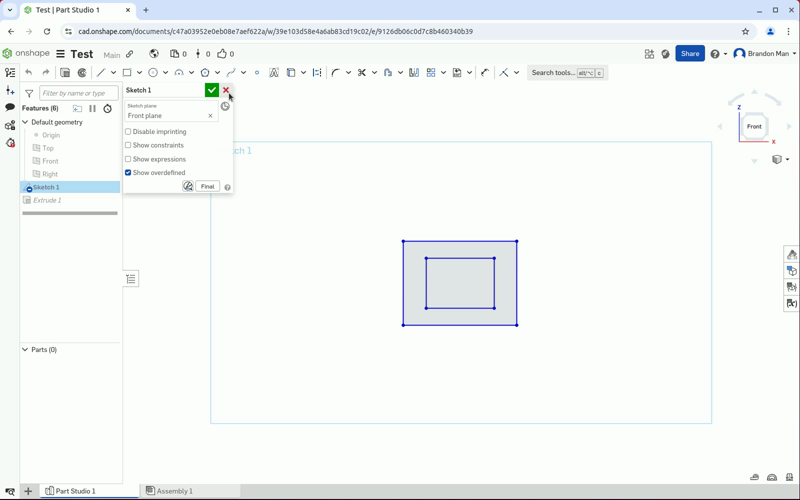
click(229, 92)
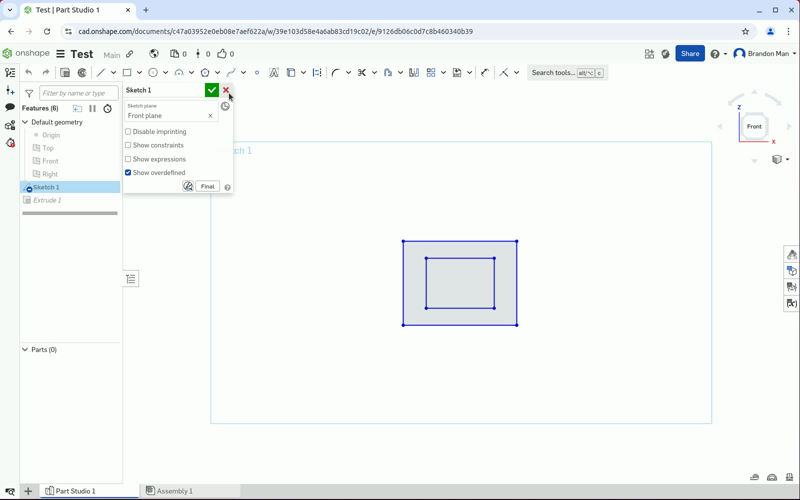
key(shift+s)
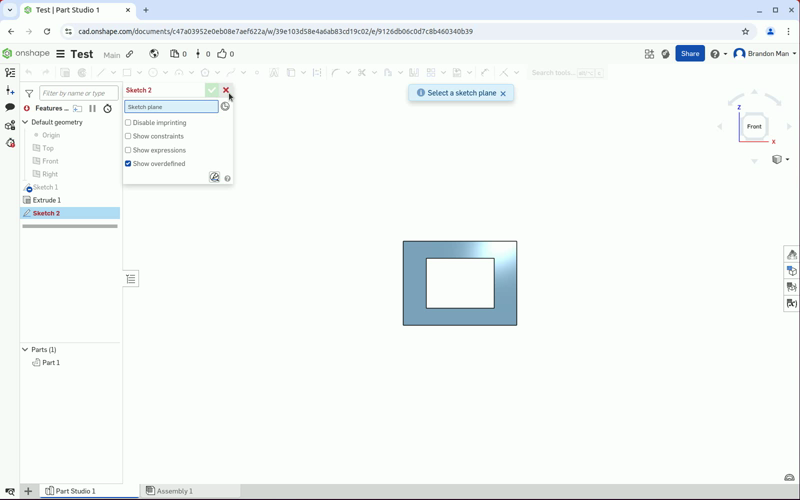
mouse_move(73, 163)
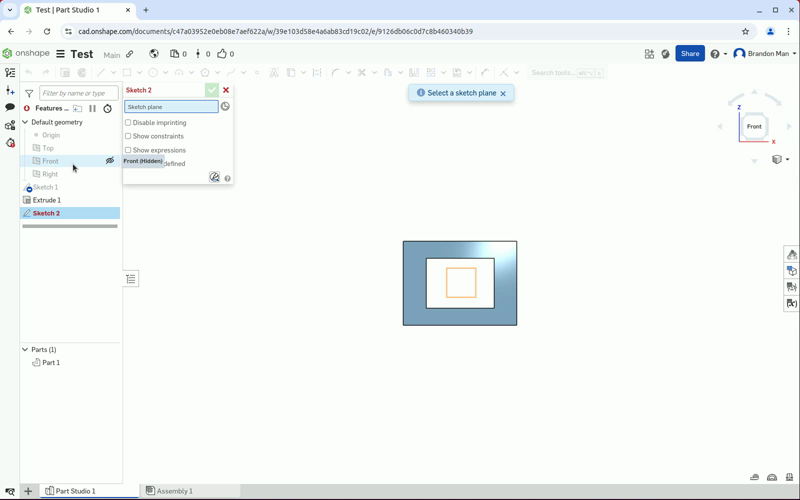
click(73, 163)
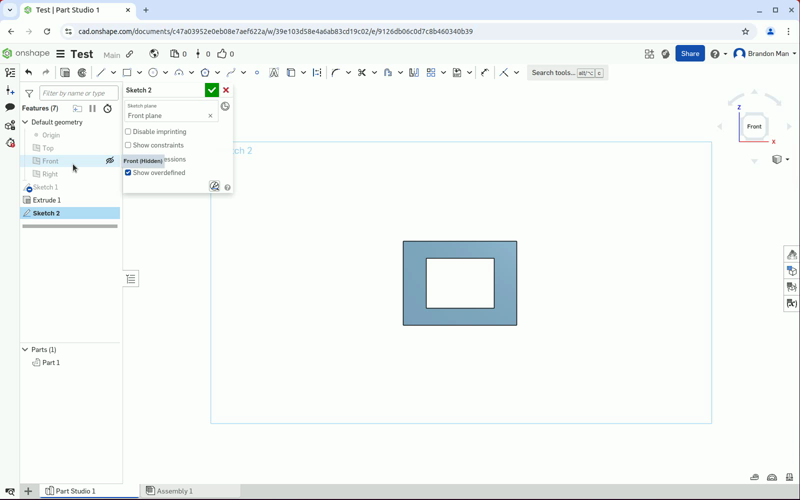
mouse_move(73, 352)
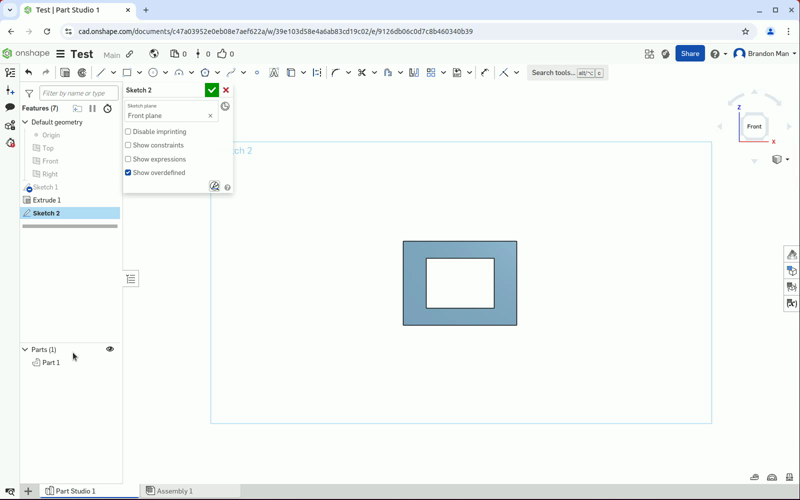
key(y)
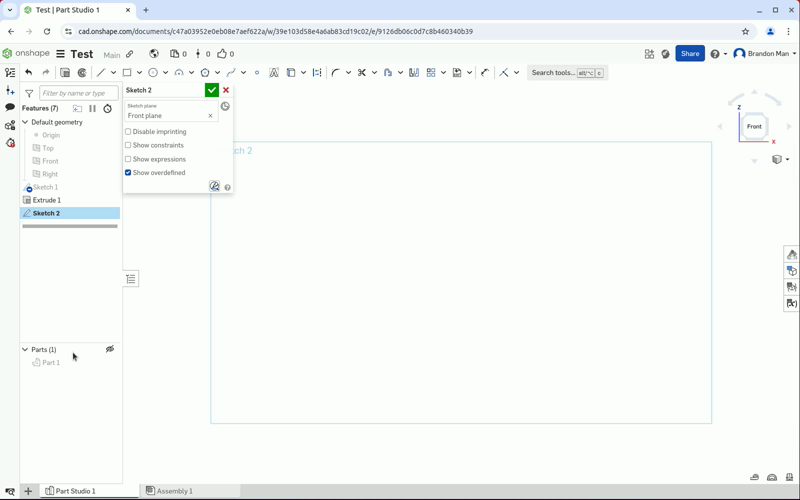
key(l)
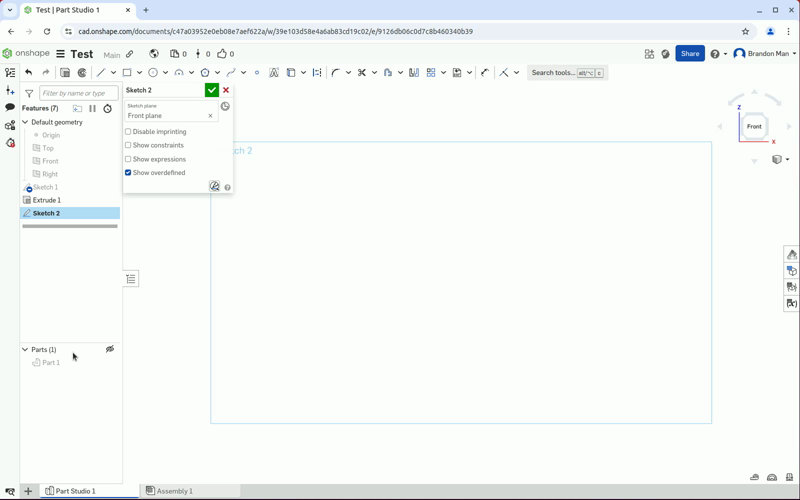
key_down(shift)
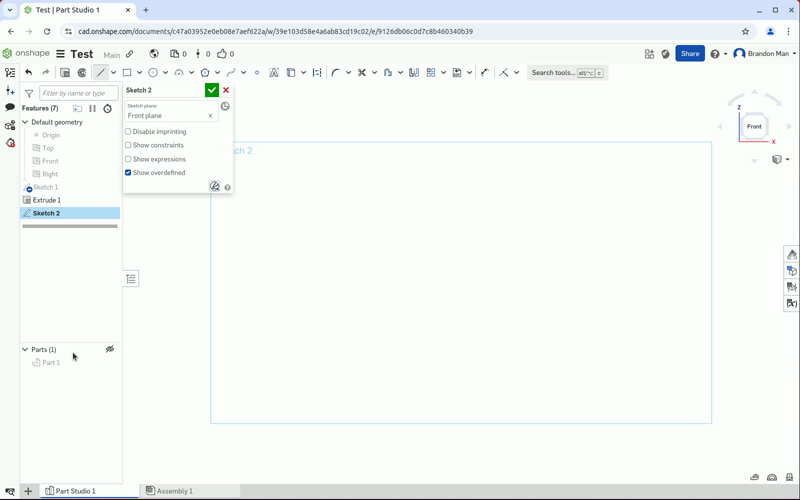
mouse_move(426, 307)
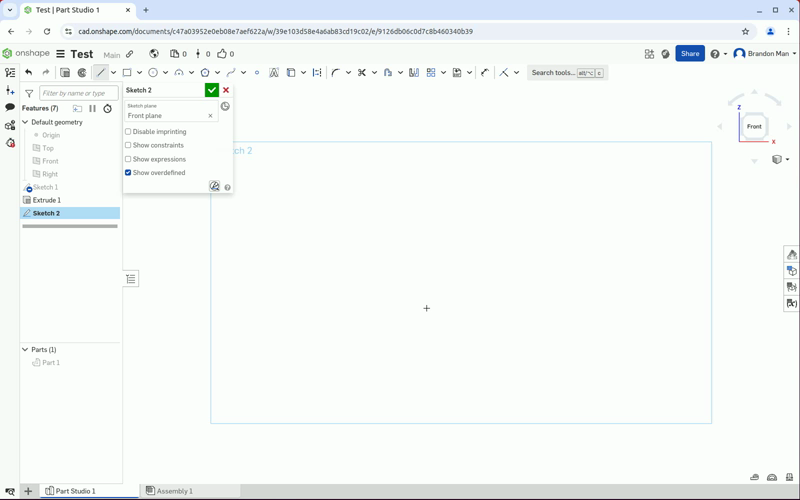
click(426, 307)
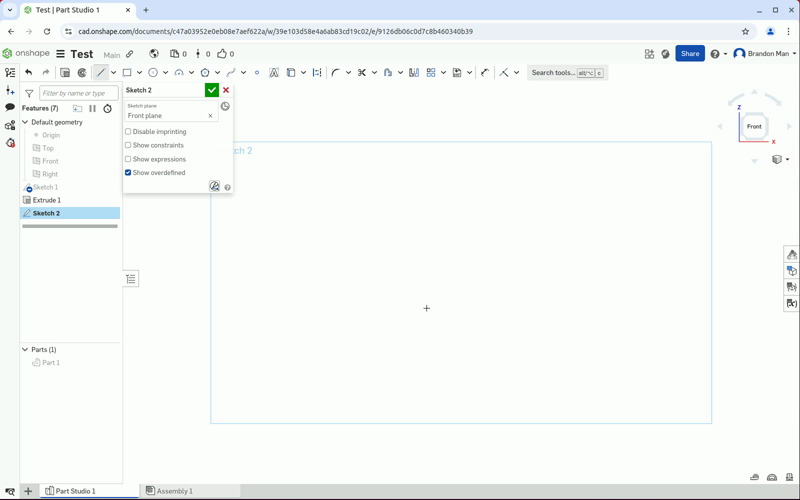
key_up(shift)
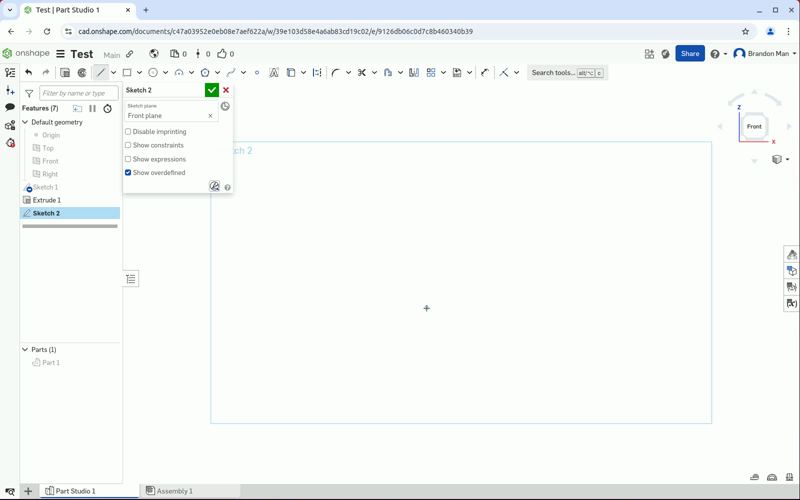
key_down(shift)
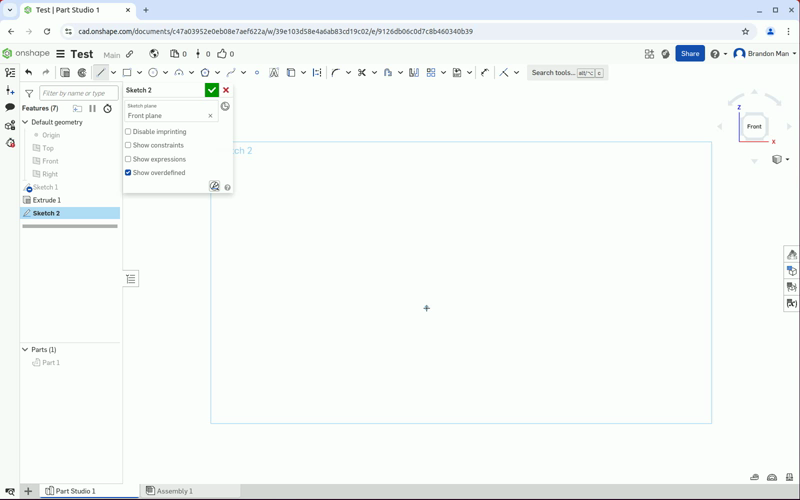
mouse_move(495, 307)
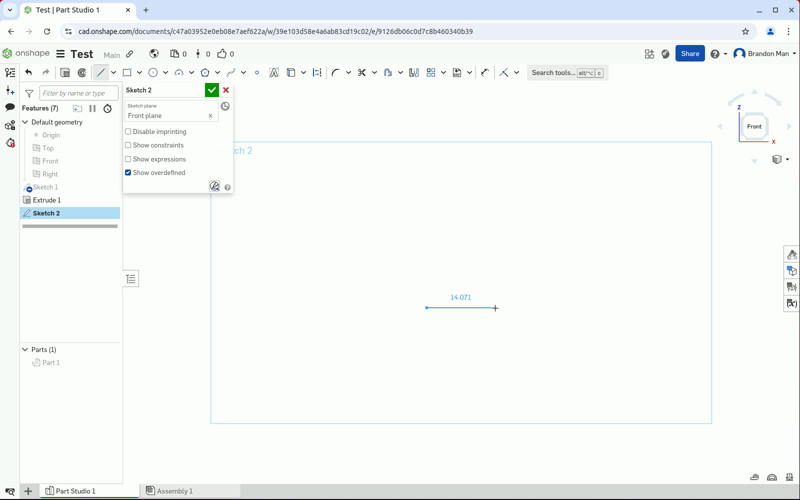
click(495, 307)
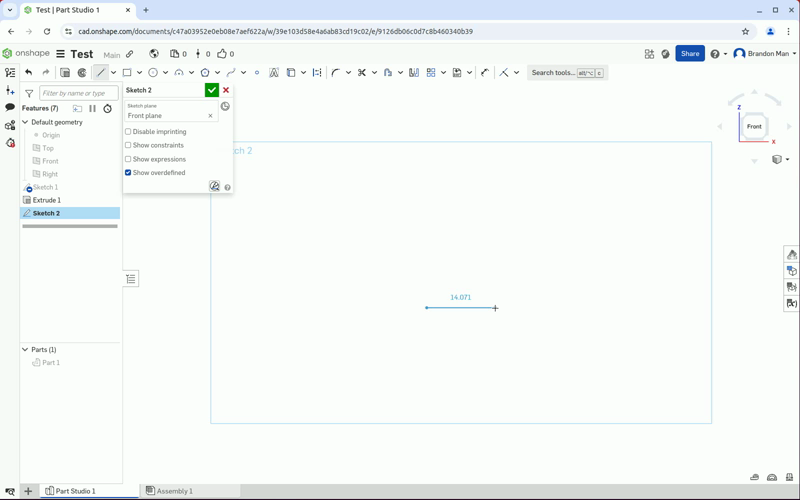
key_up(shift)
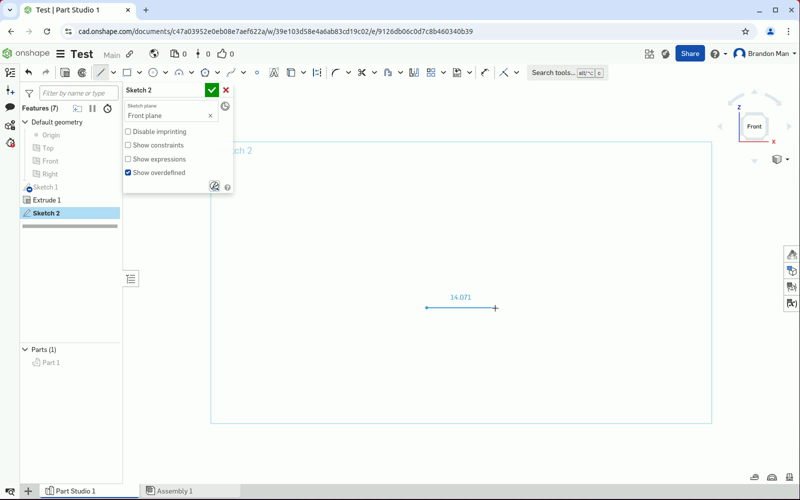
key_down(shift)
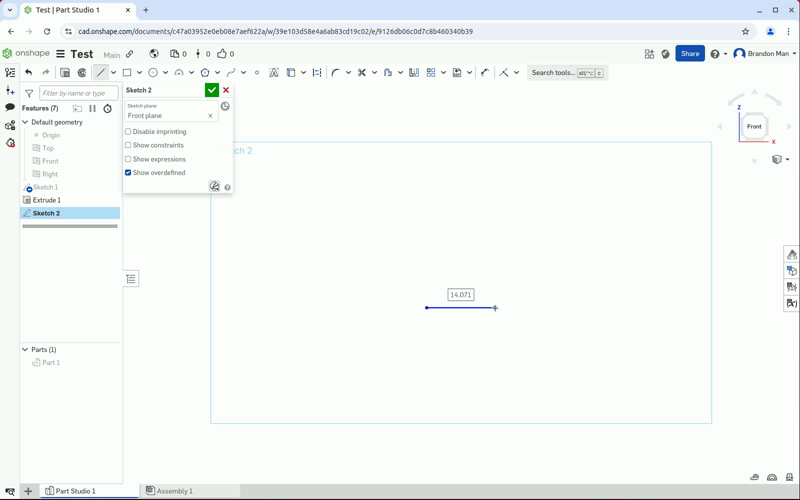
mouse_move(525, 307)
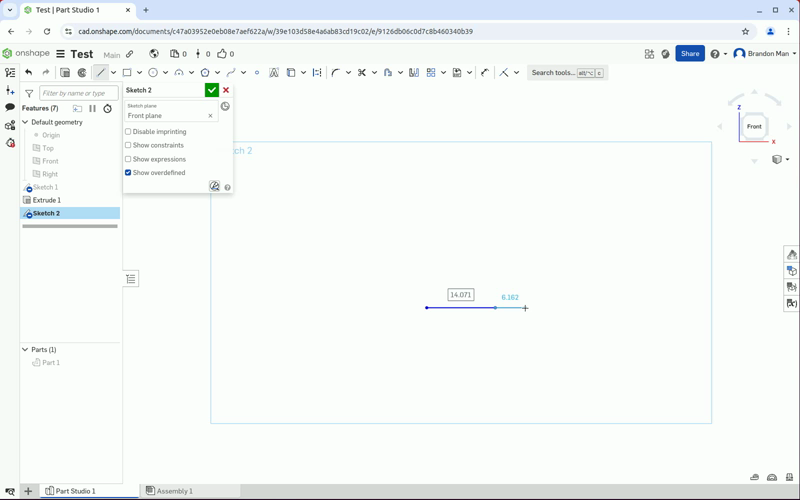
mouse_move(495, 257)
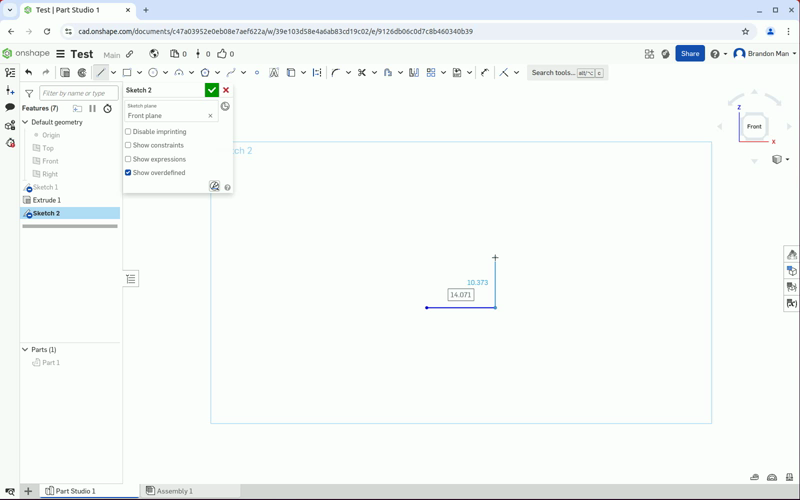
click(495, 257)
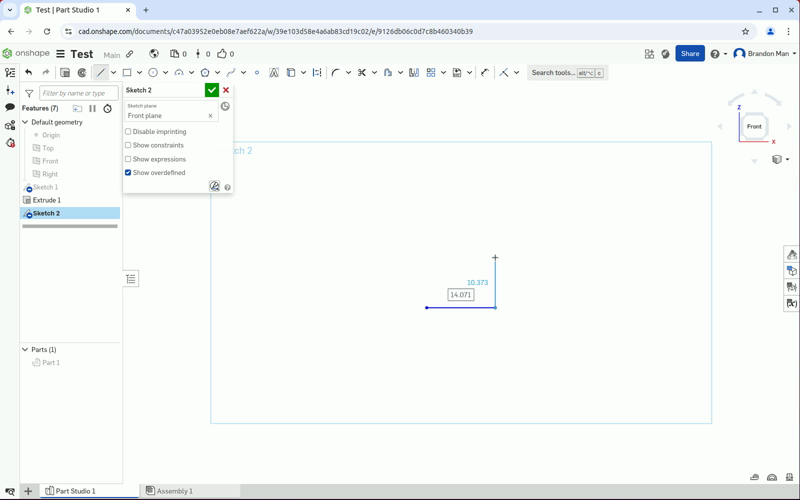
key_up(shift)
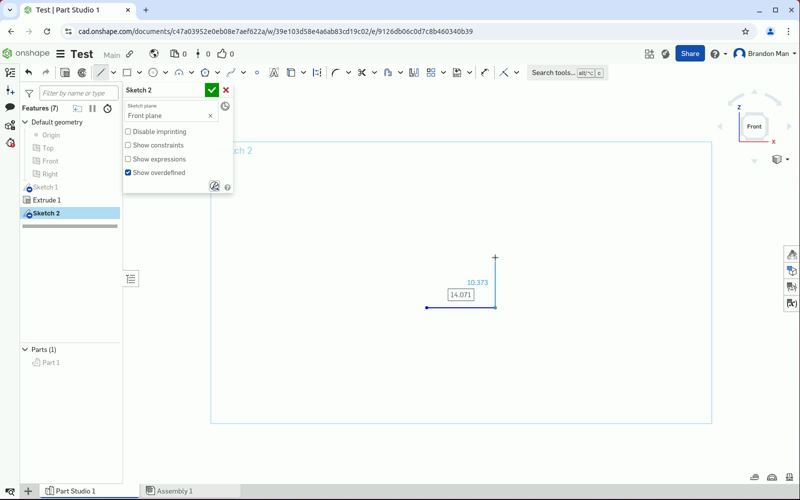
key_down(shift)
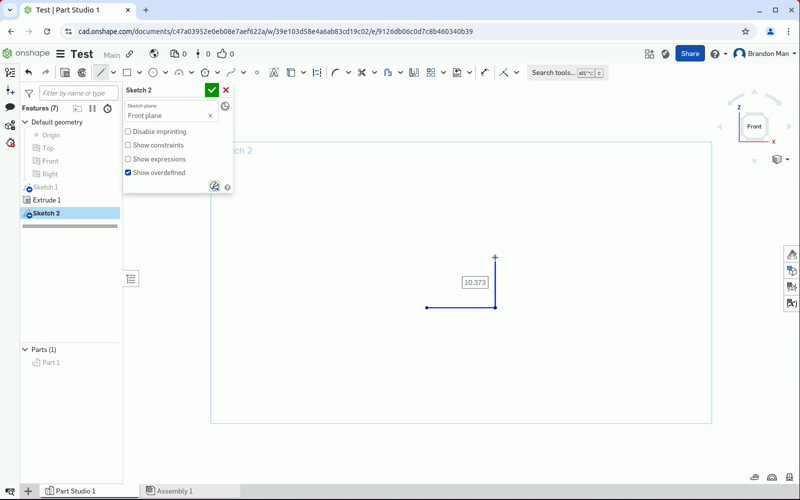
mouse_move(426, 257)
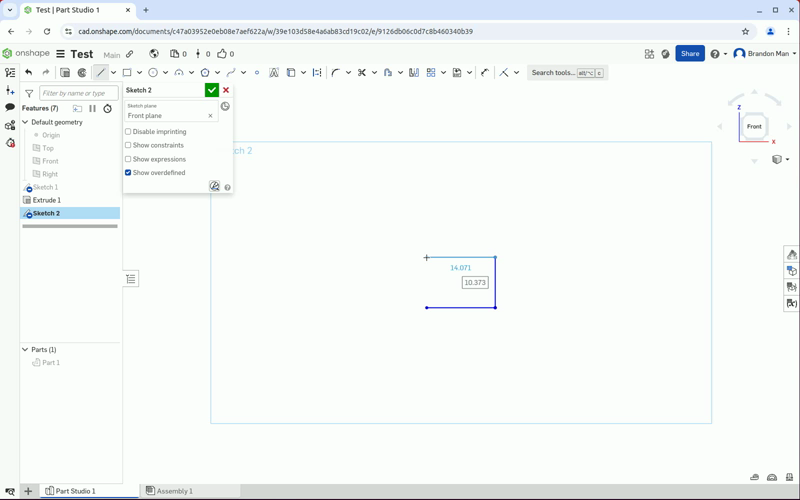
click(426, 257)
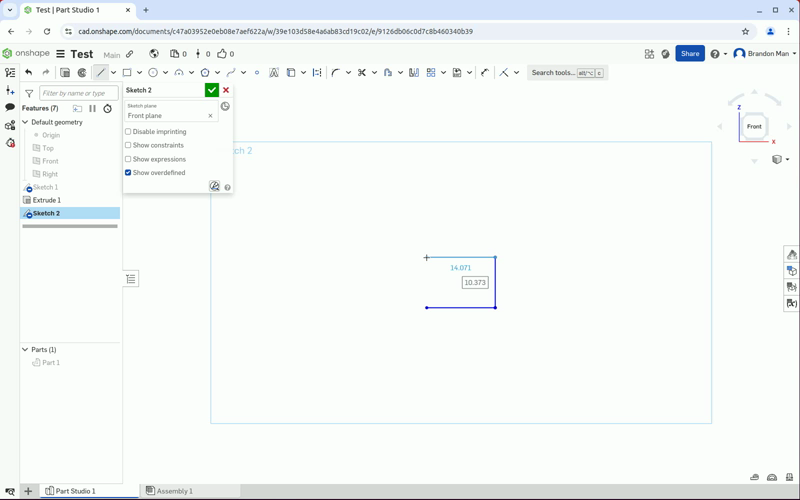
key_up(shift)
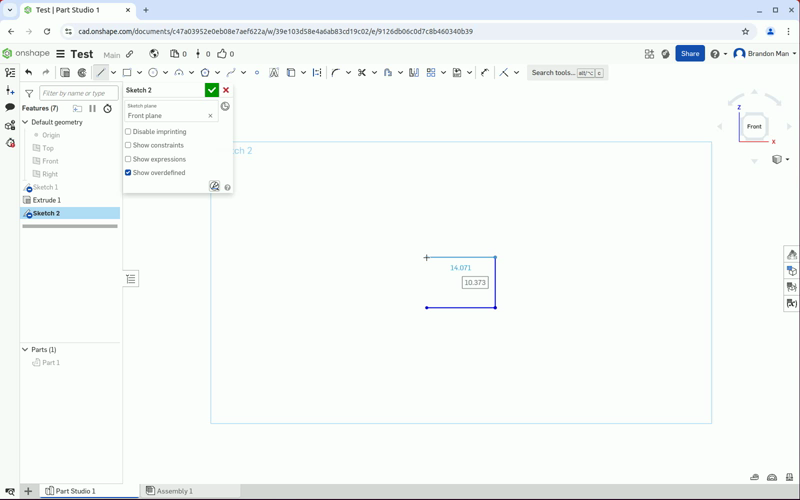
mouse_move(456, 257)
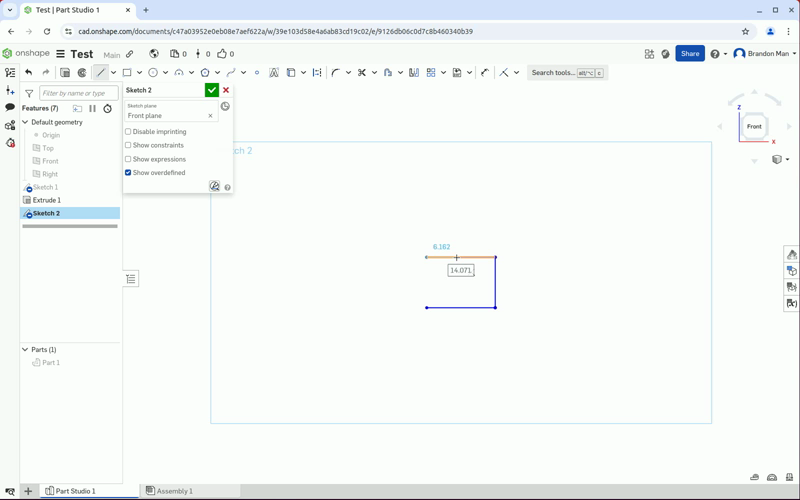
key_down(shift)
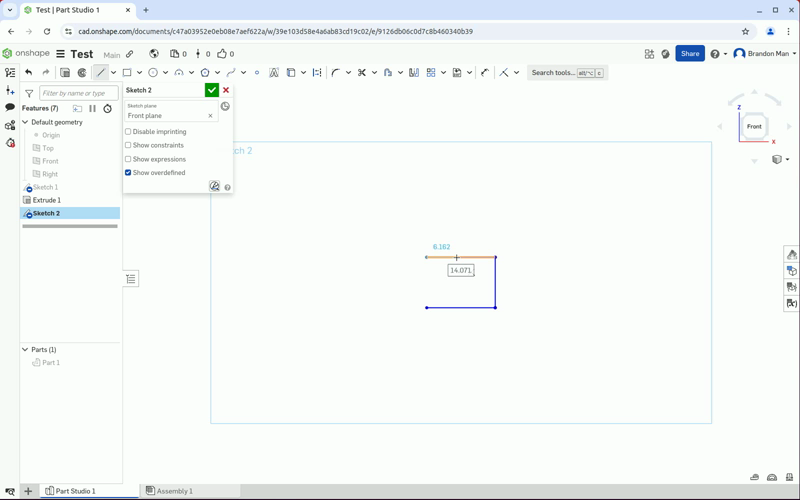
mouse_move(426, 307)
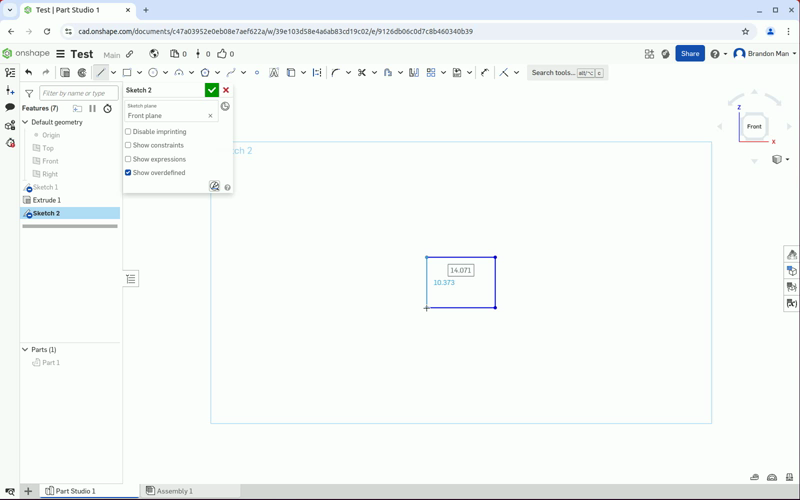
key_up(shift)
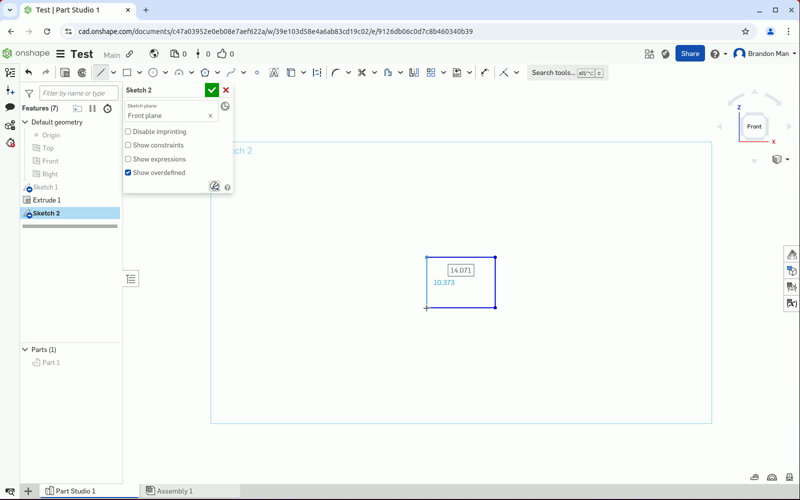
click(426, 307)
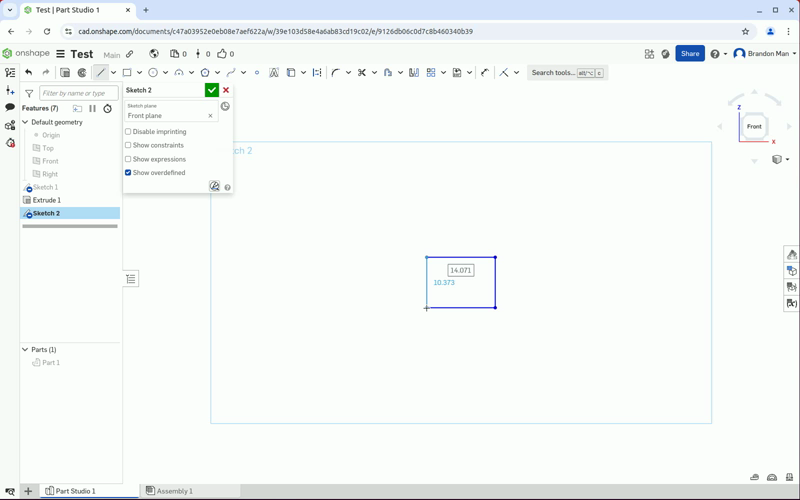
key(esc)
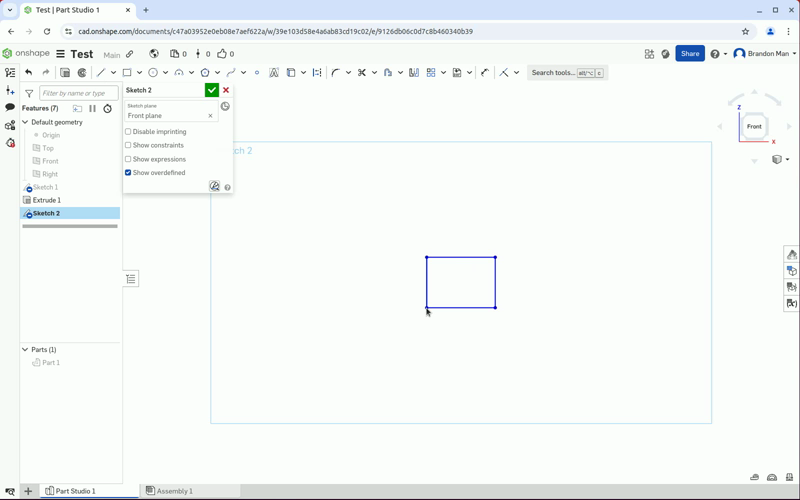
mouse_move(489, 291)
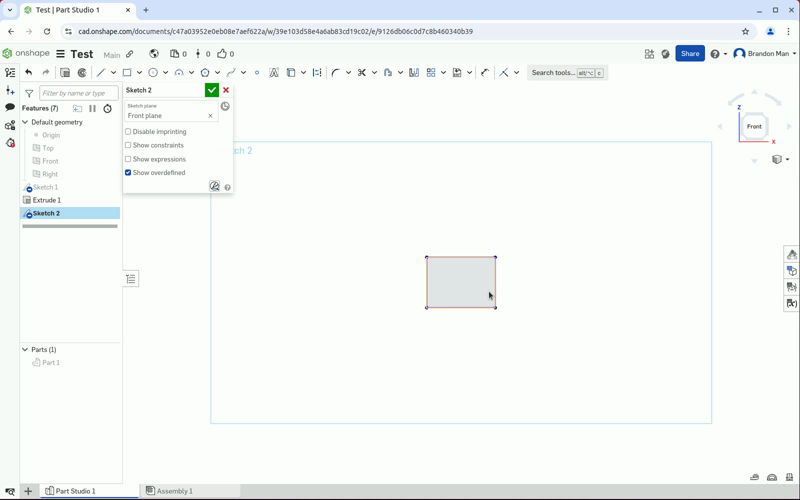
click(489, 291)
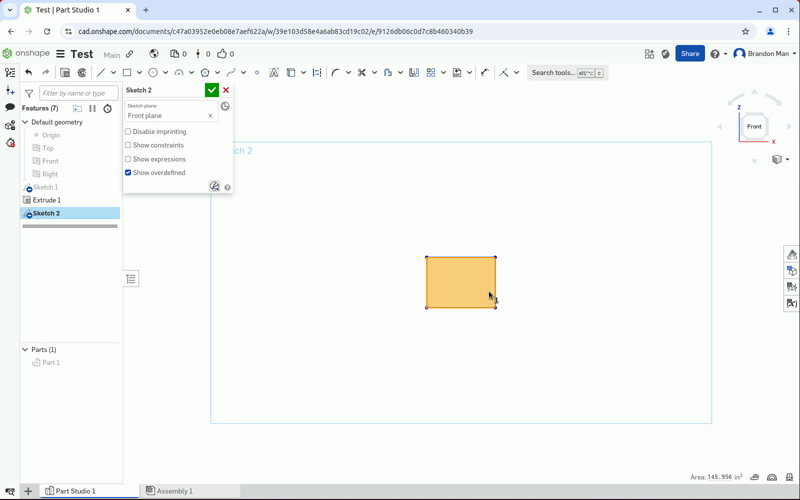
mouse_move(73, 352)
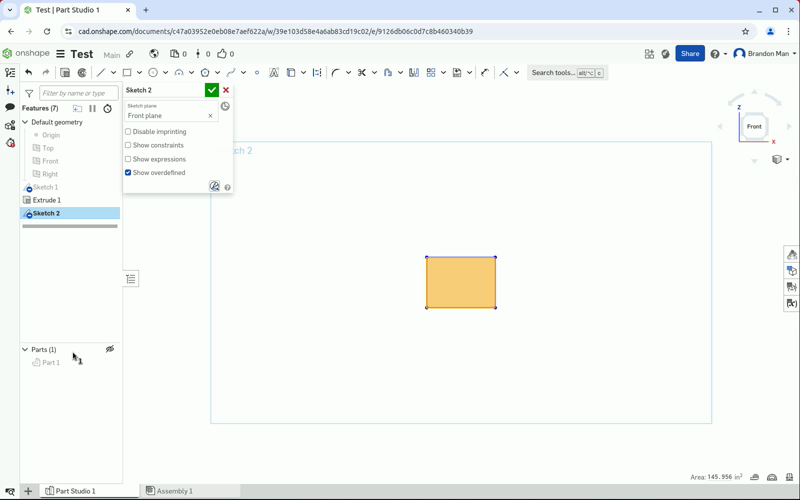
key(shift+y)
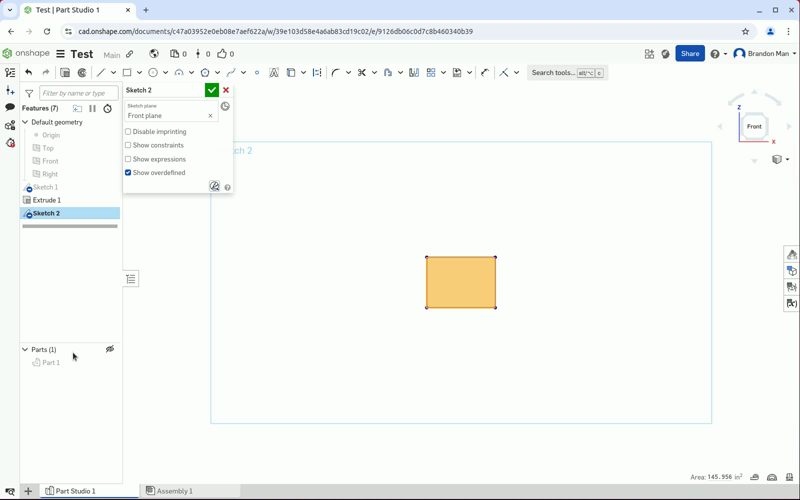
key(shift+e)
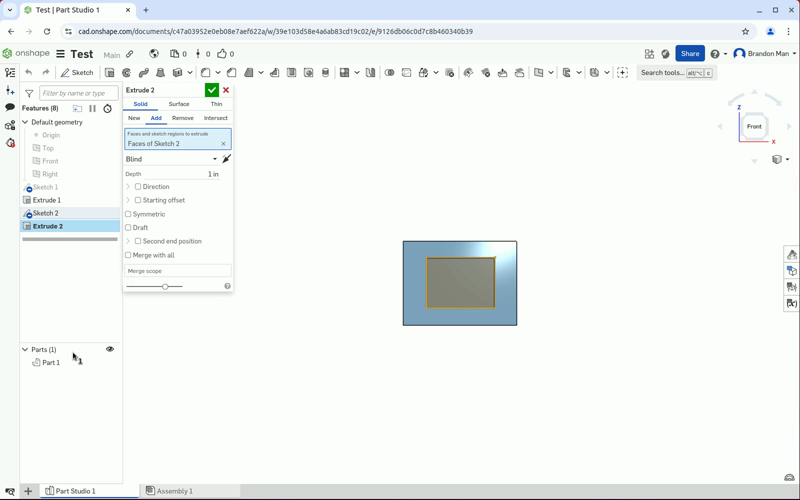
mouse_move(143, 106)
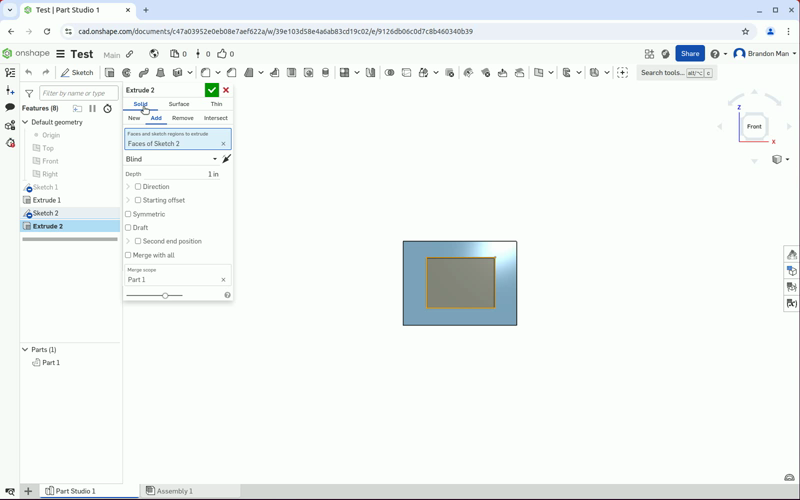
click(143, 106)
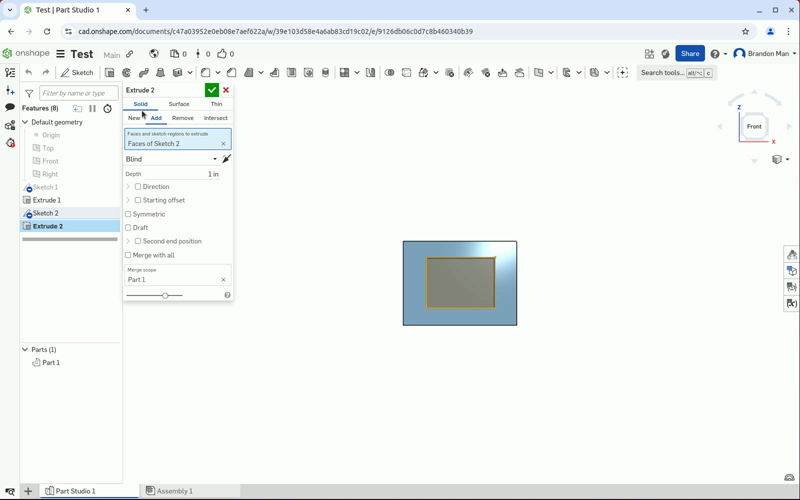
mouse_move(137, 120)
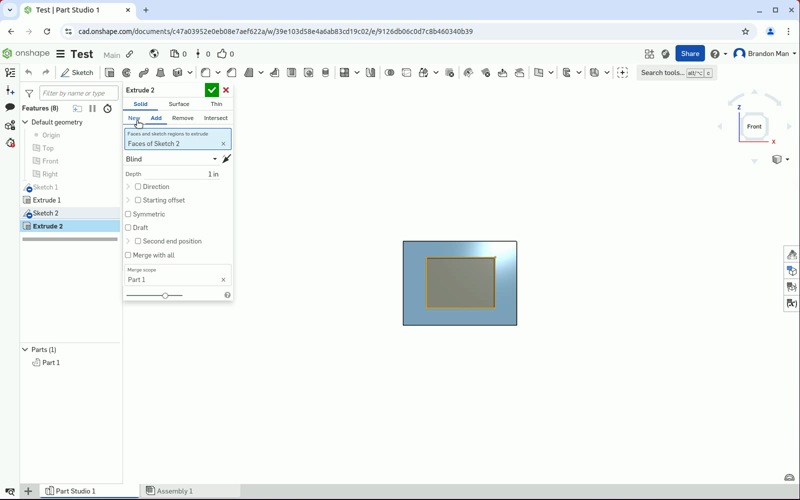
click(137, 120)
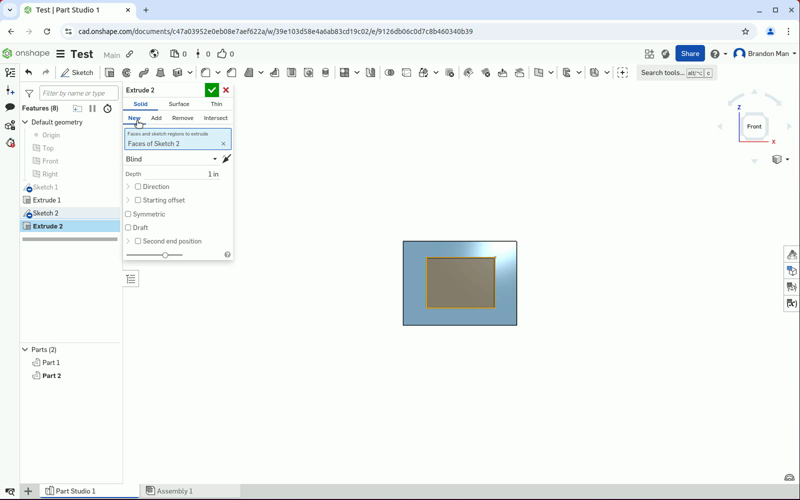
key(tab, 4)
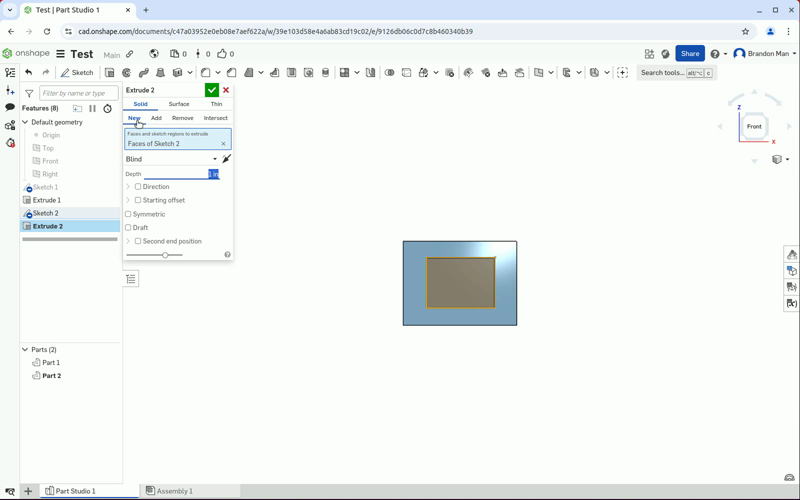
text(9.388)
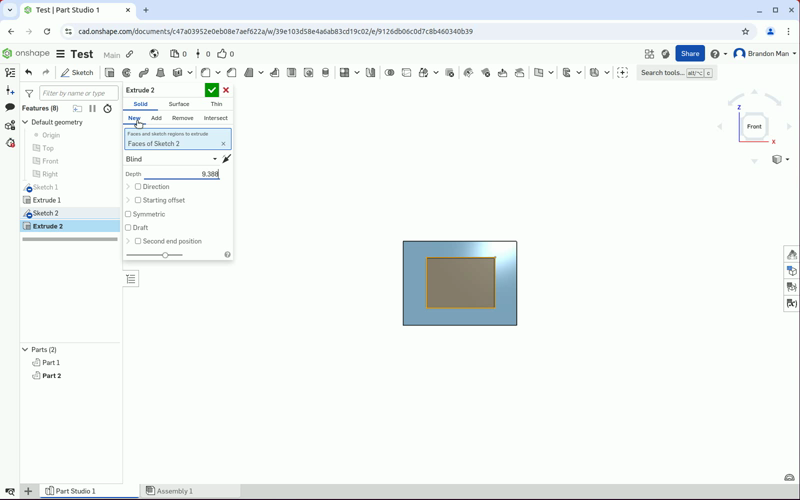
key(enter)
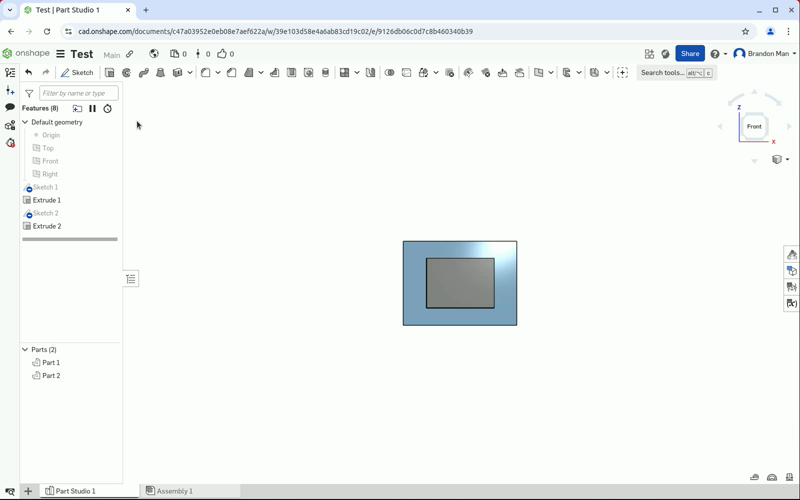
key(shift+h)
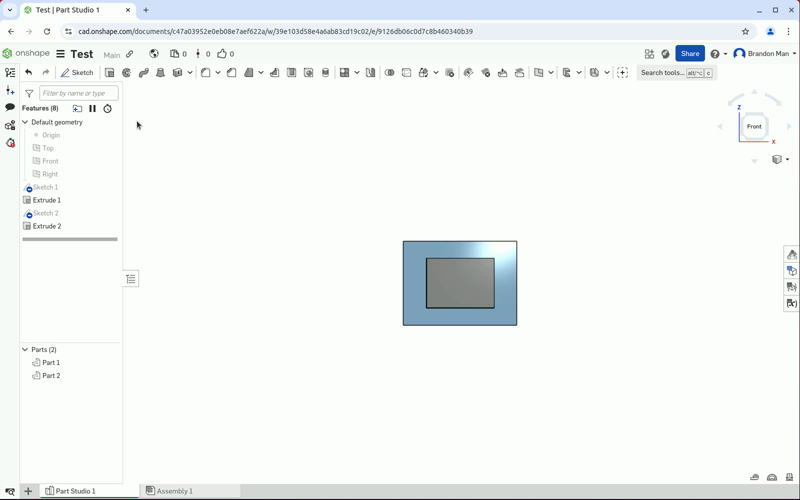
key(shift+h)
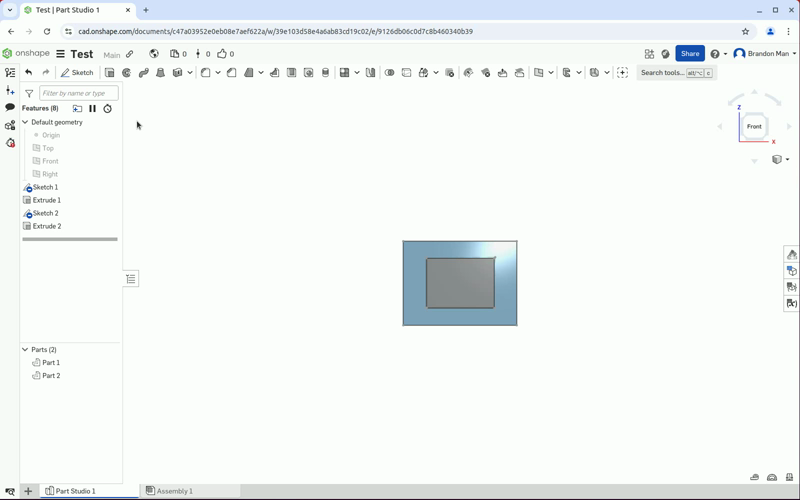
key(shift+7)
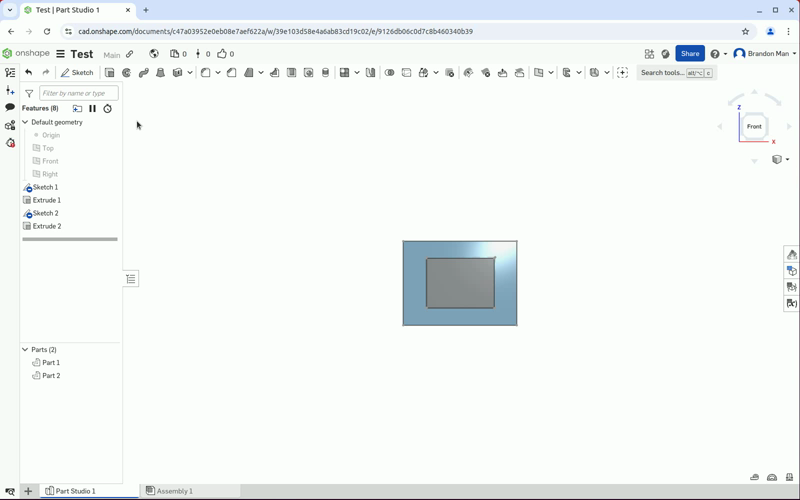
key(left, 2)
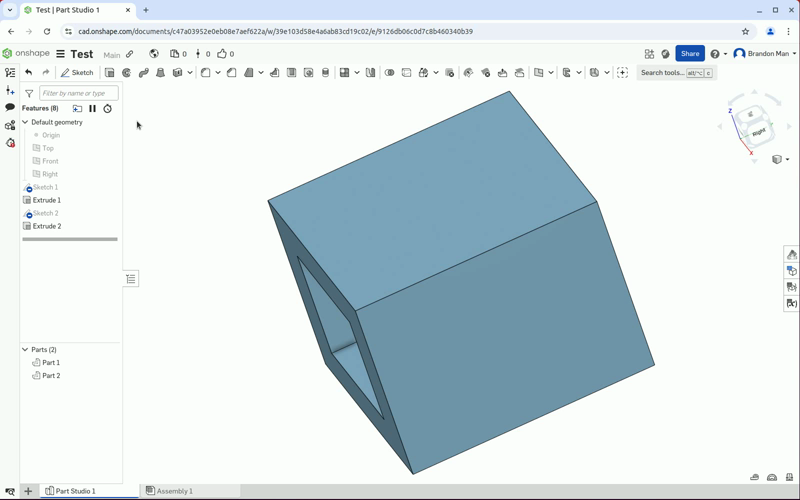
key(down, 2)
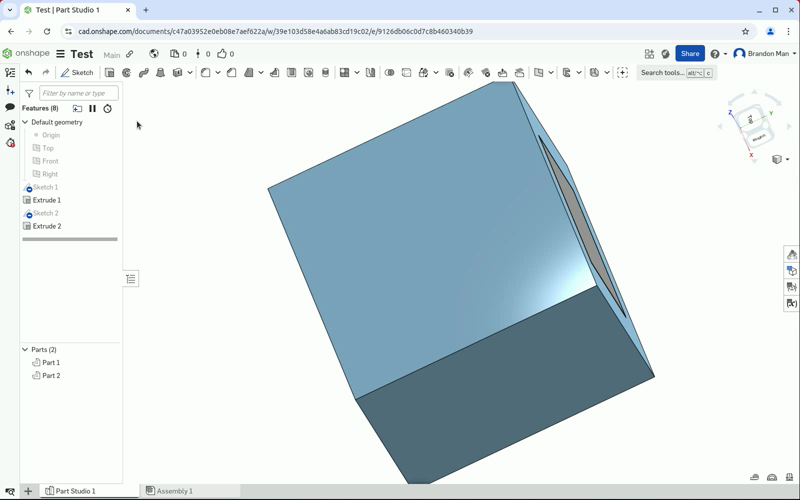
key(up, 2)
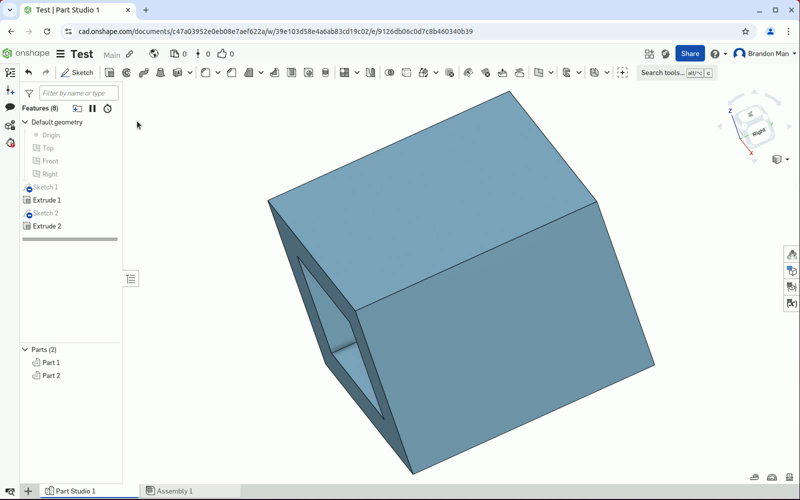
key(right, 2)
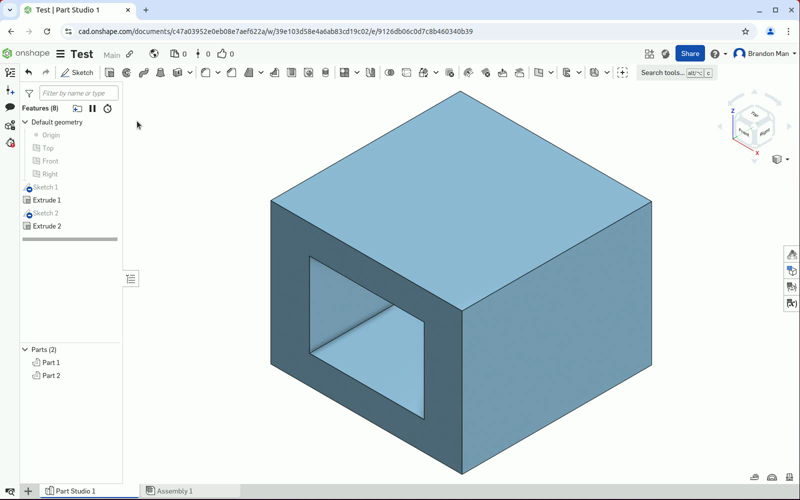
mouse_move(73, 189)
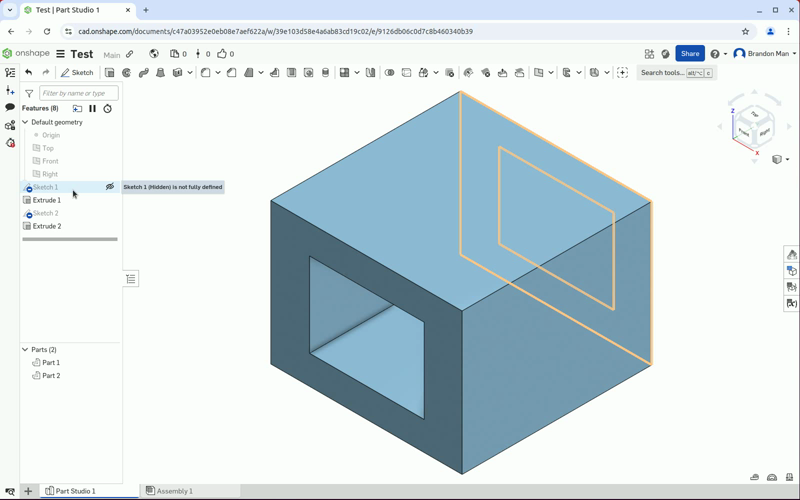
click(73, 189)